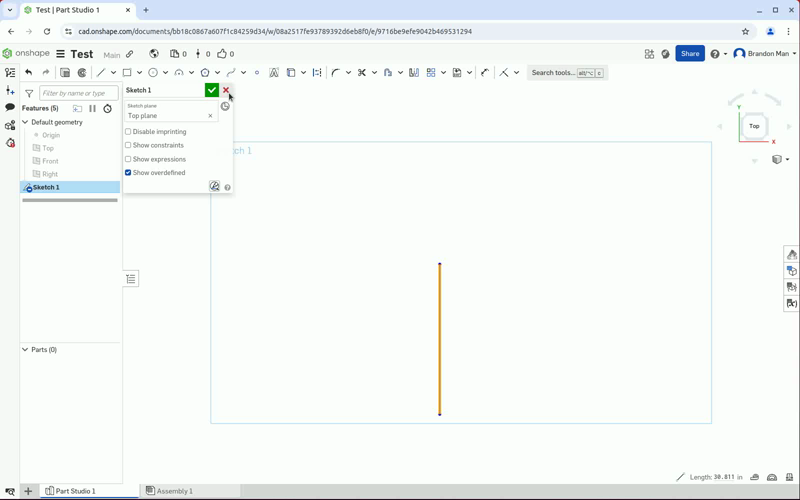
key(shift+h)
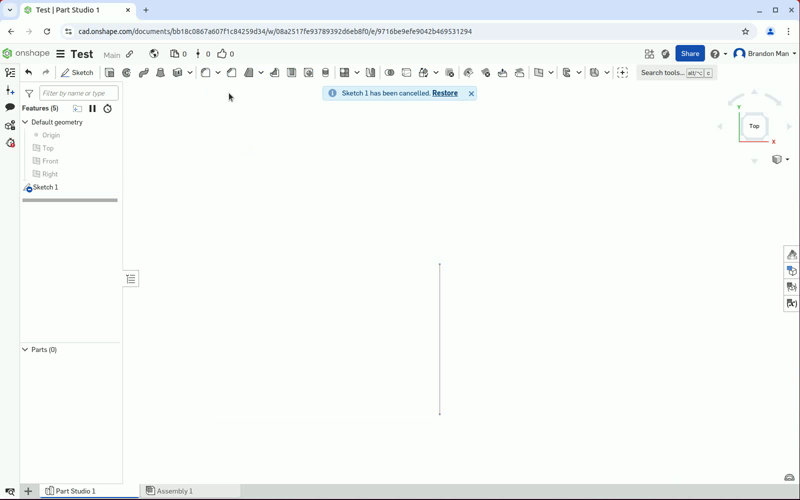
key(shift+s)
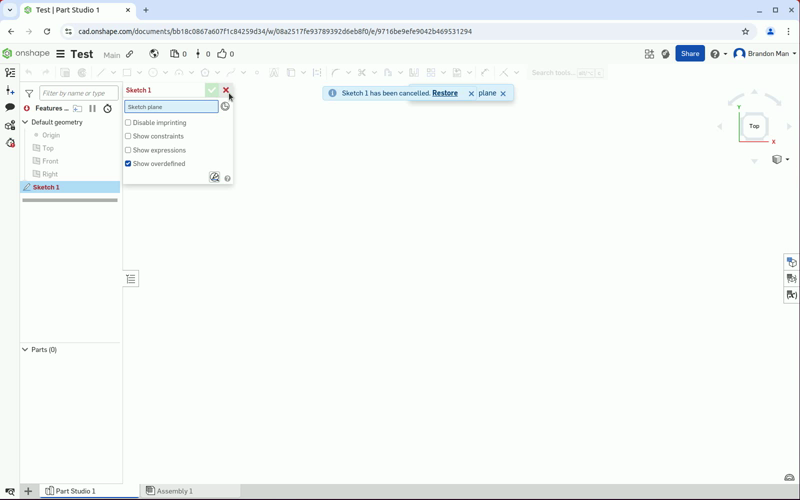
mouse_move(73, 150)
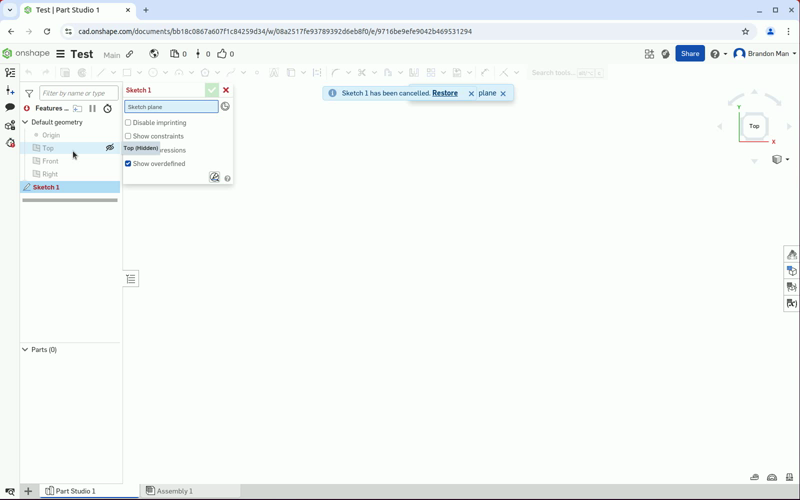
click(73, 150)
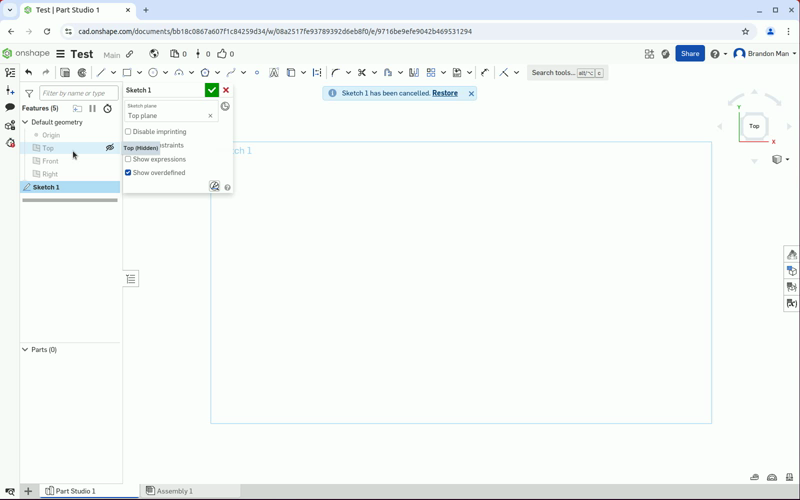
mouse_move(73, 352)
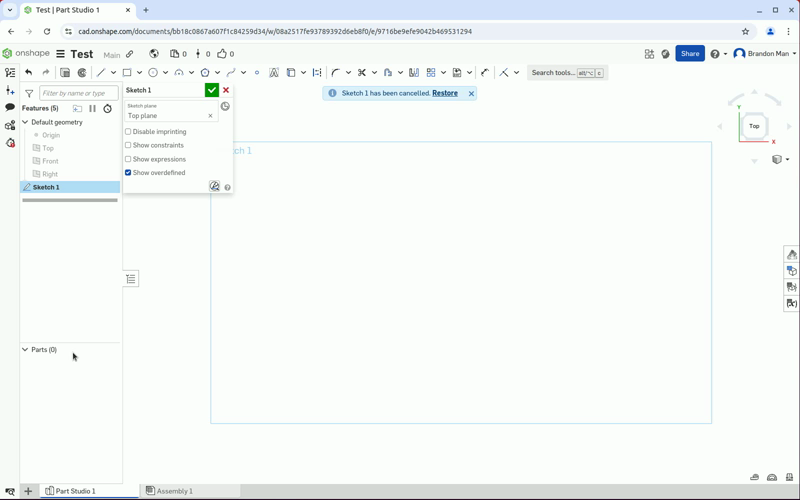
key(y)
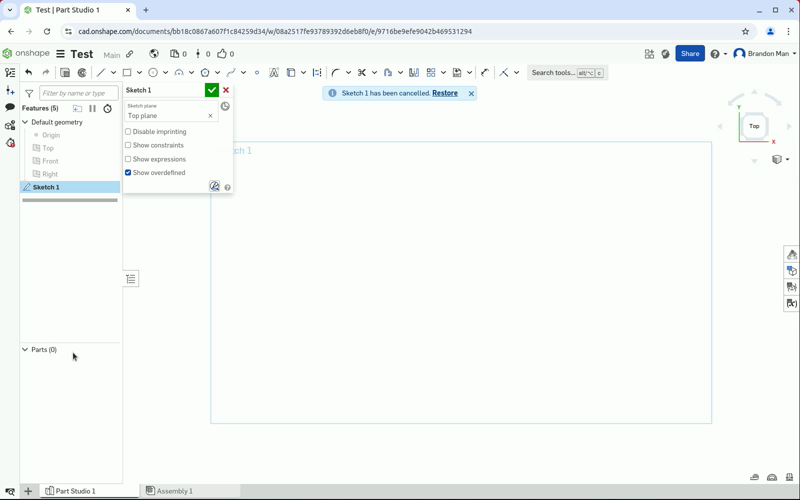
key(c)
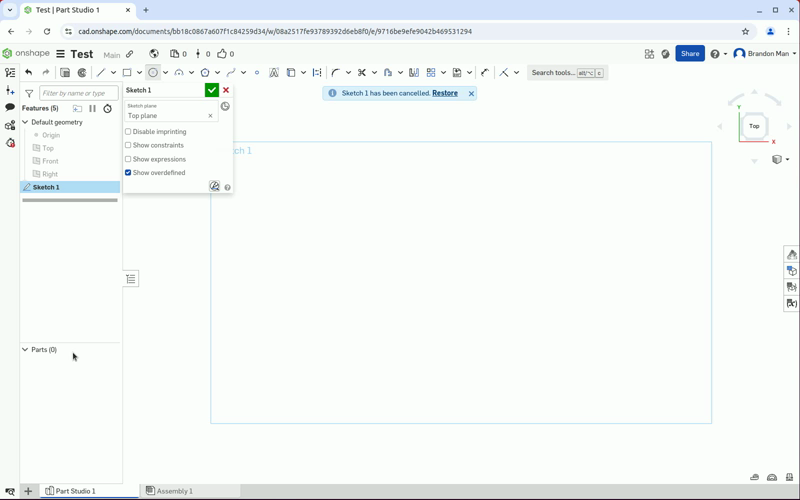
key_down(shift)
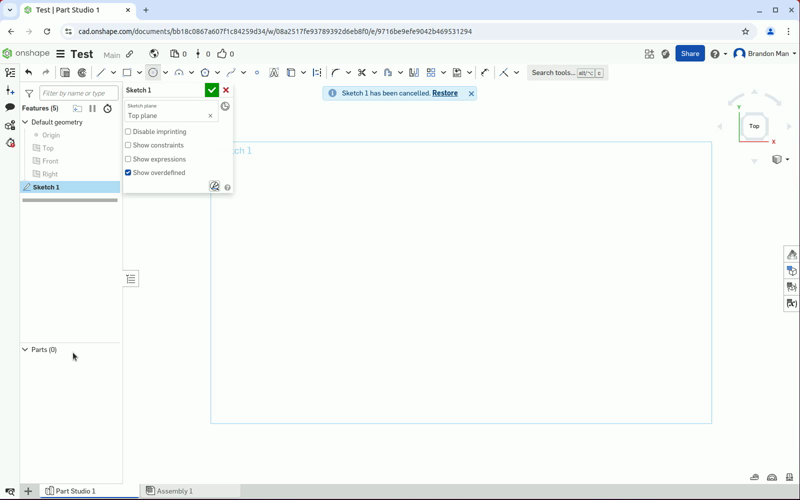
mouse_move(461, 282)
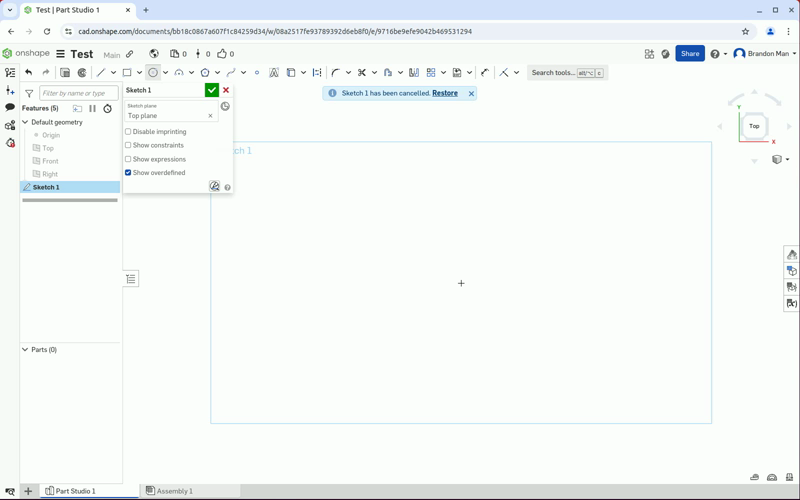
click(461, 282)
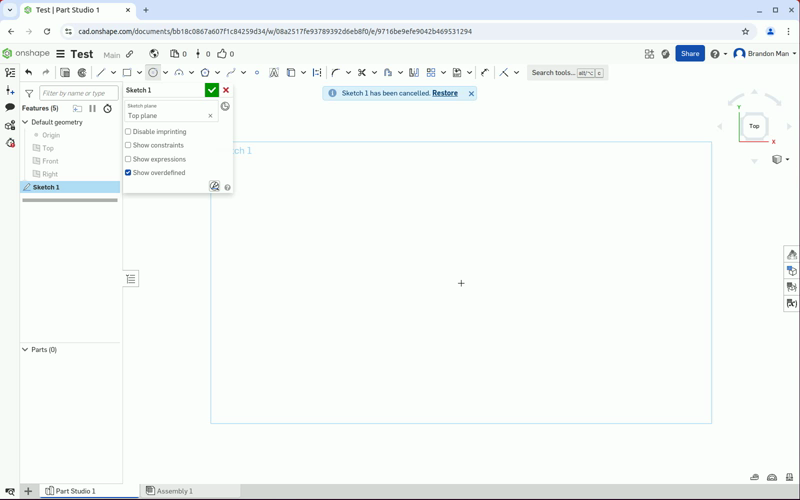
key_up(shift)
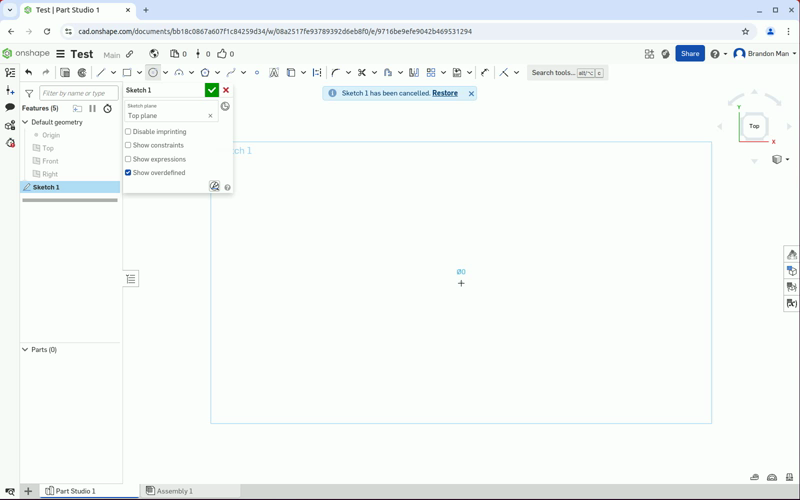
mouse_move(574, 282)
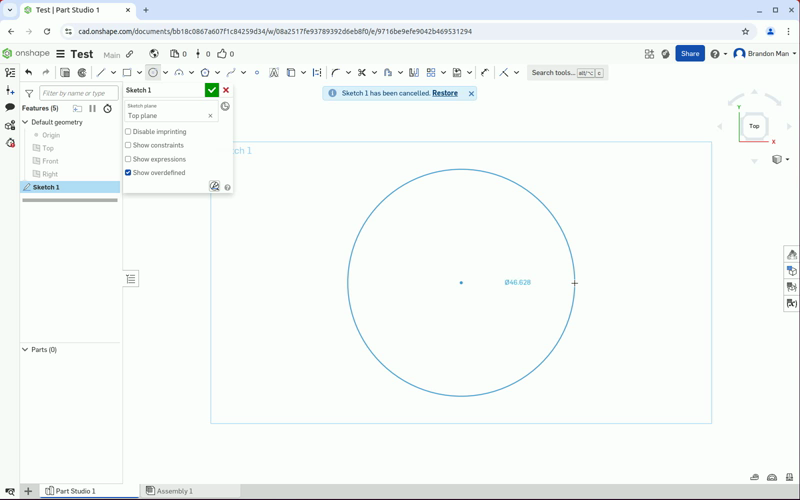
click(574, 282)
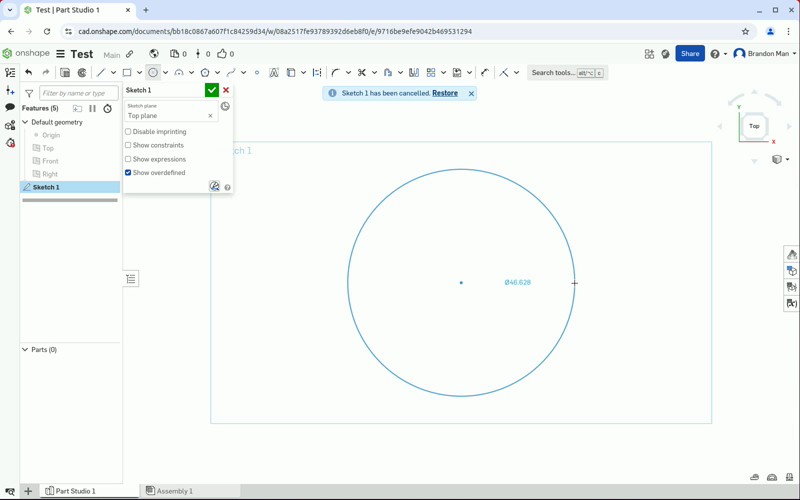
key(esc)
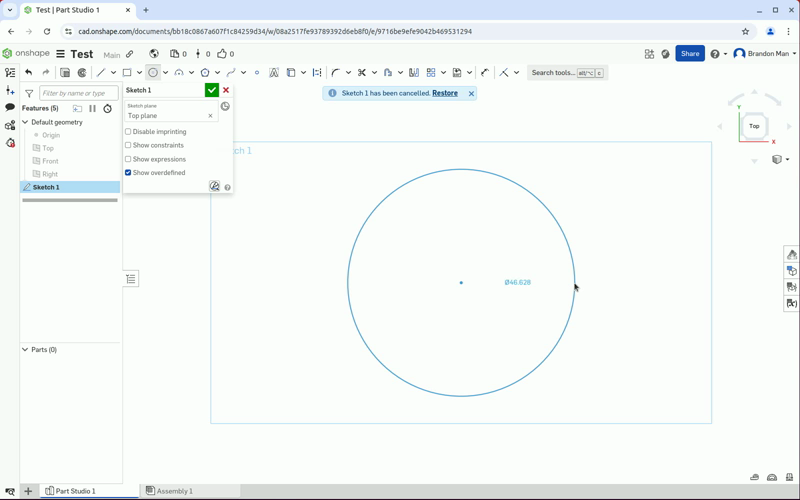
mouse_move(420, 229)
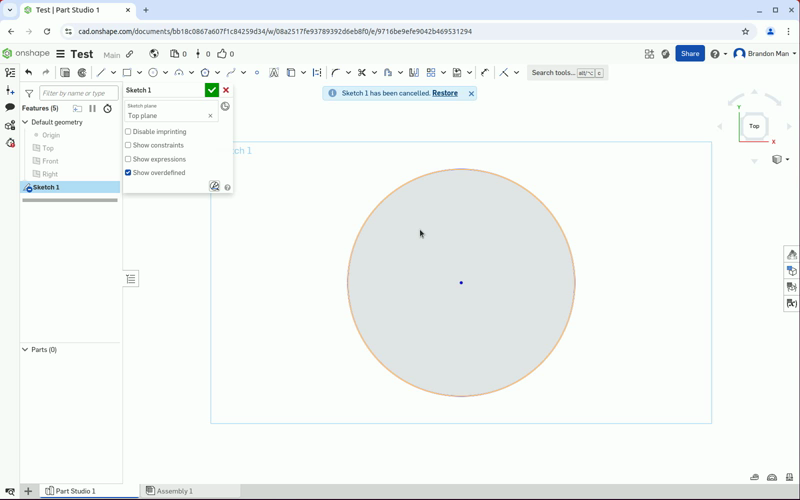
click(420, 229)
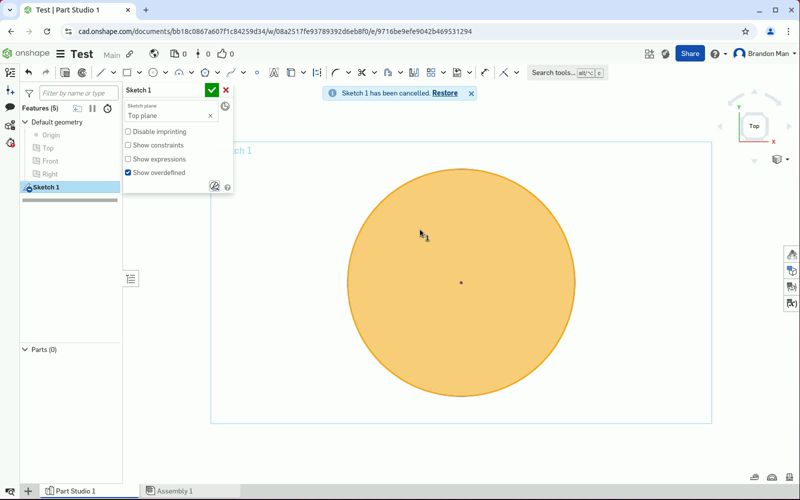
mouse_move(73, 352)
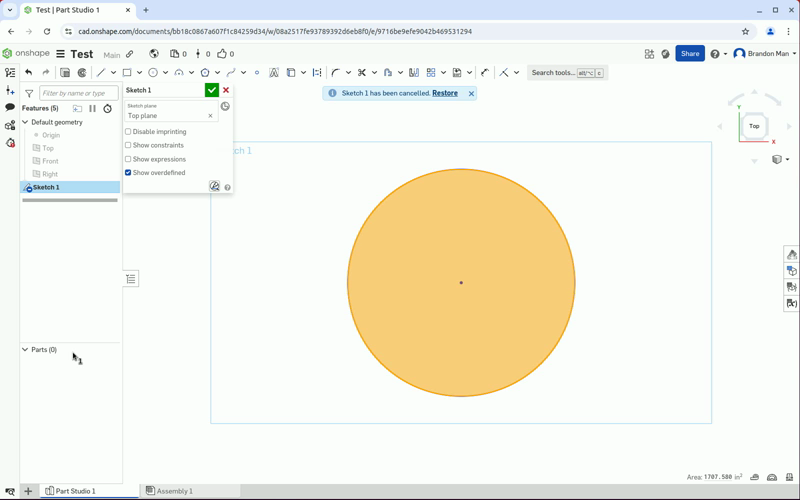
key(shift+y)
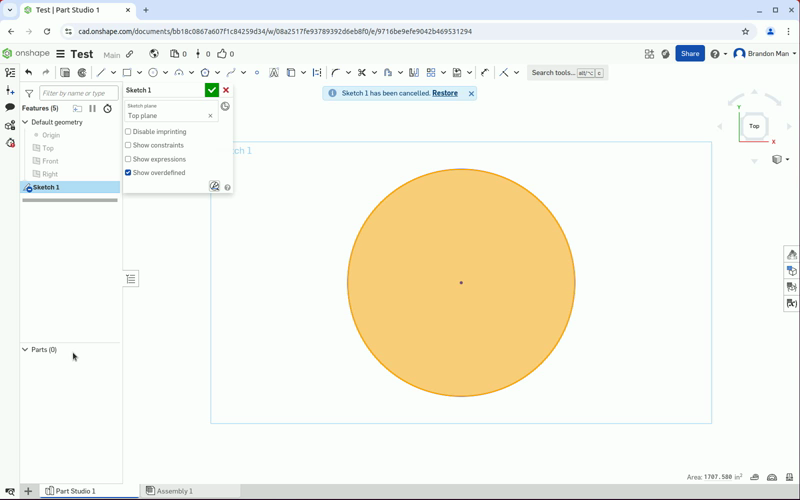
key(shift+e)
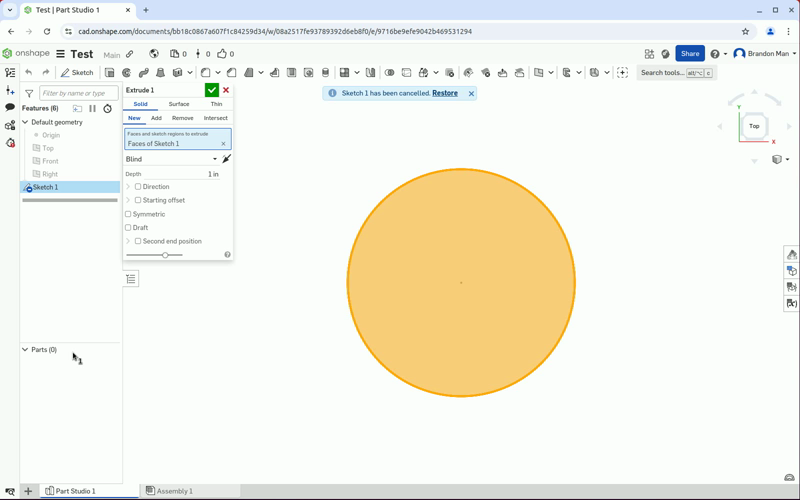
mouse_move(143, 106)
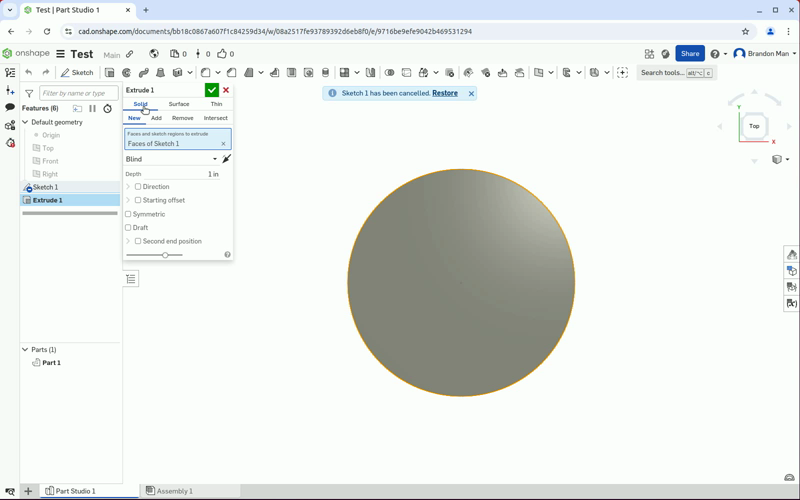
click(143, 106)
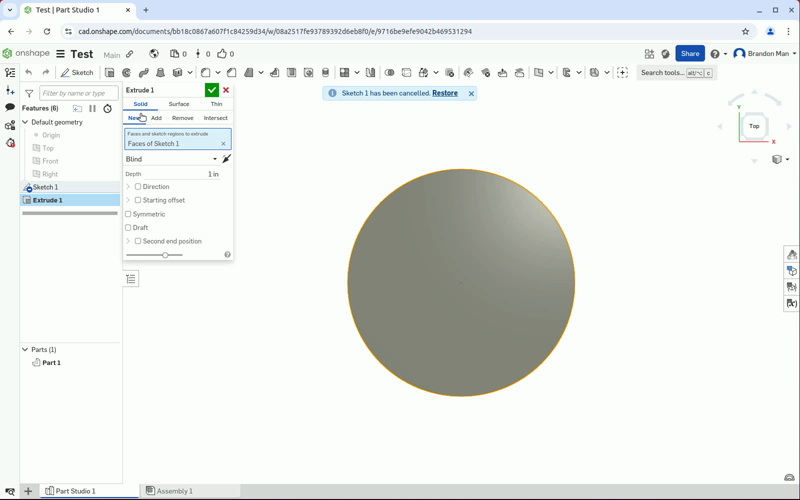
mouse_move(137, 120)
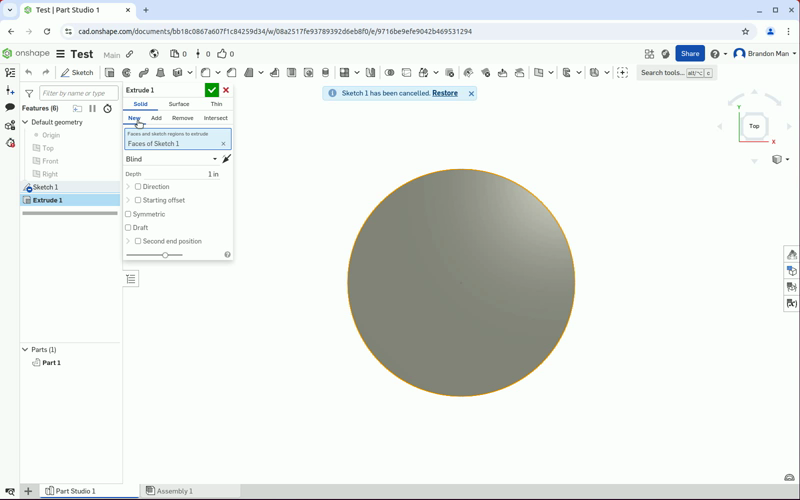
click(137, 120)
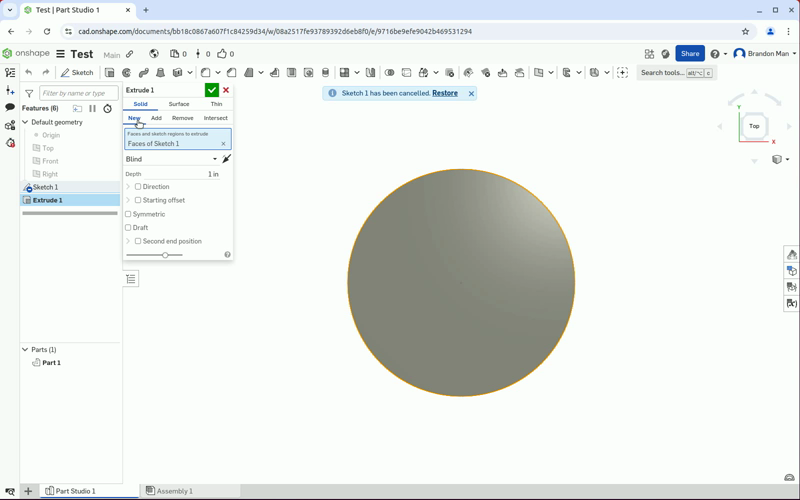
key(tab, 4)
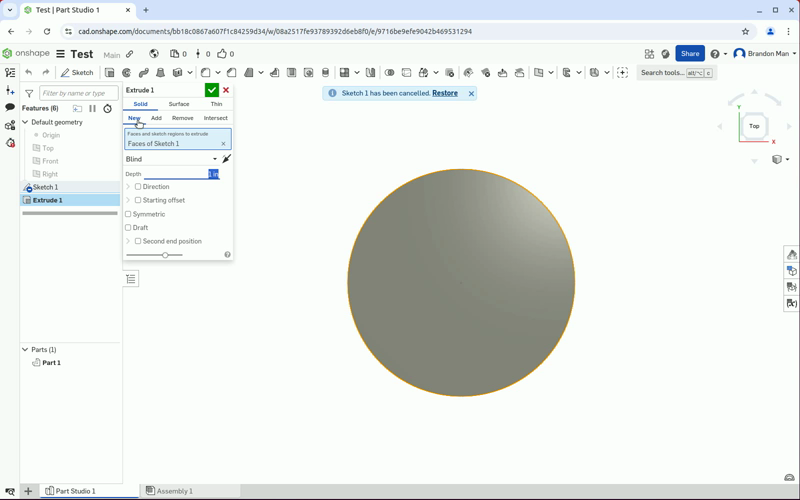
text(5.777)
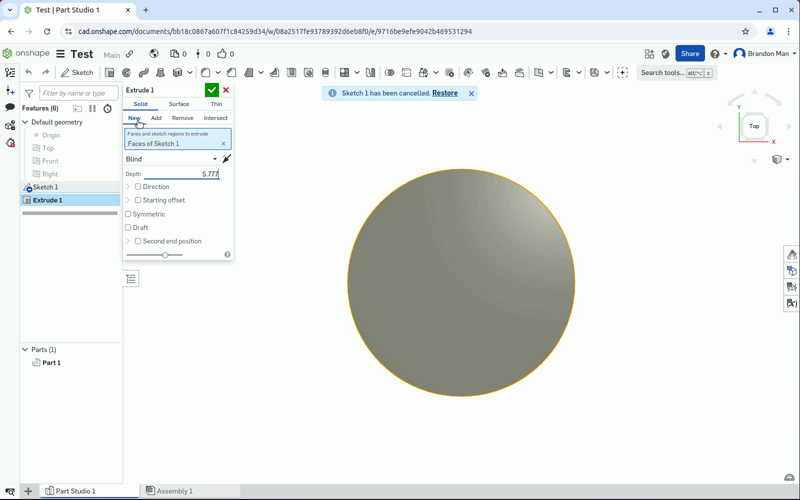
key(enter)
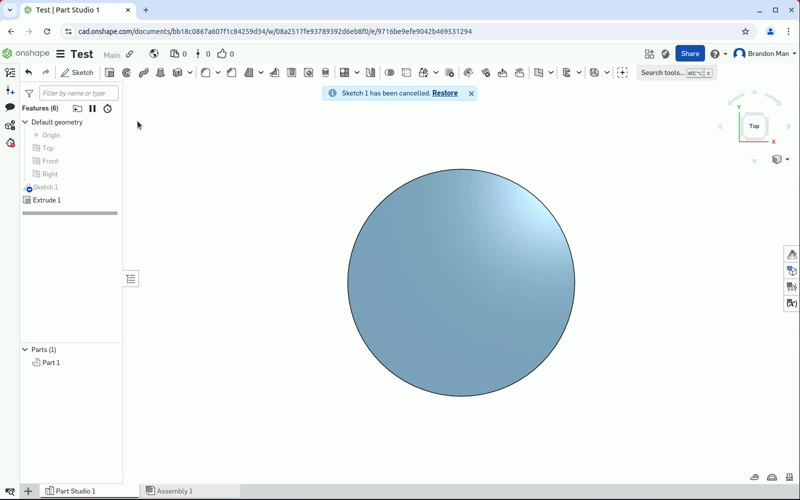
key(shift+h)
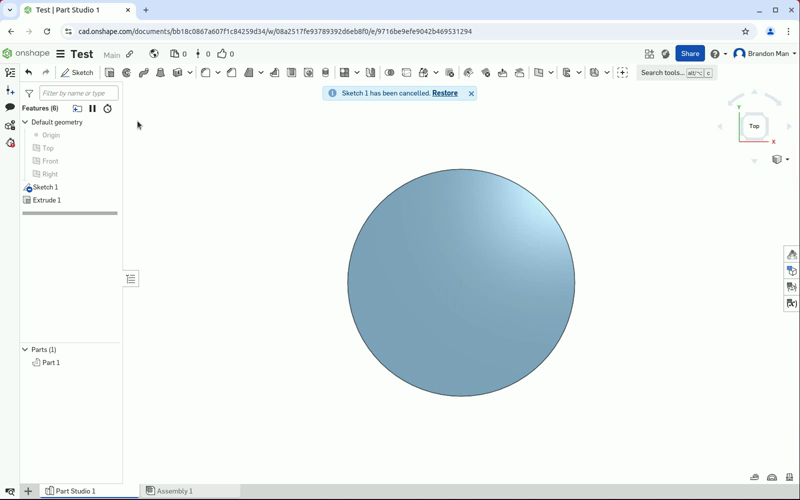
key(shift+h)
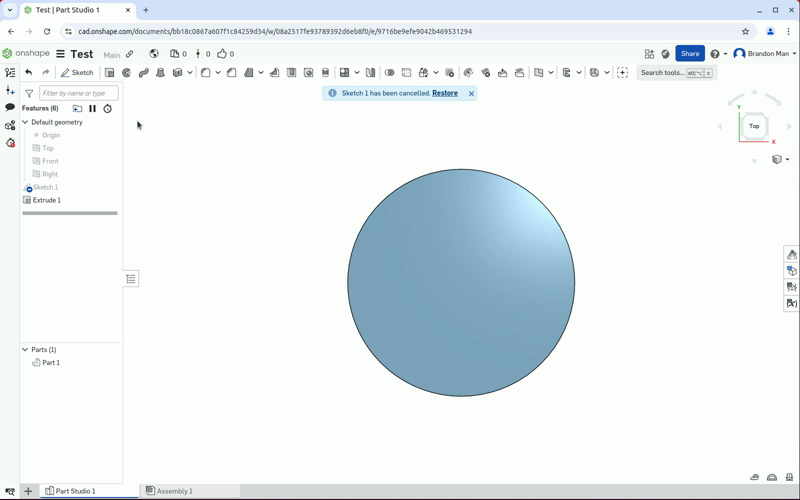
mouse_move(73, 189)
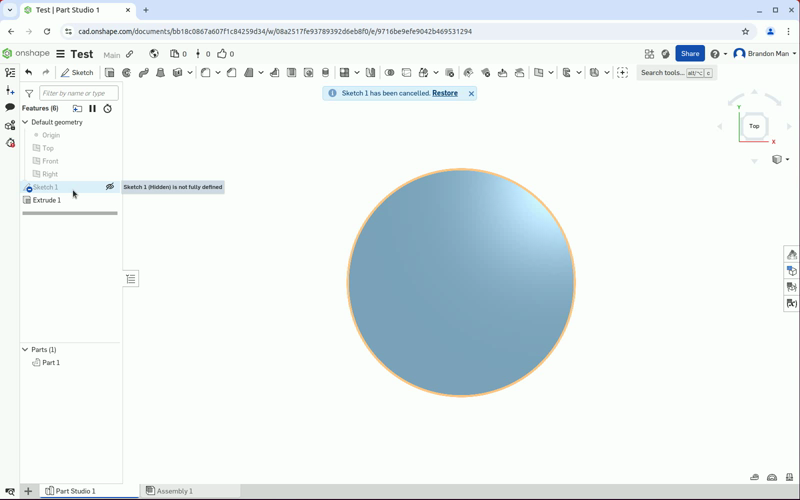
click(73, 189)
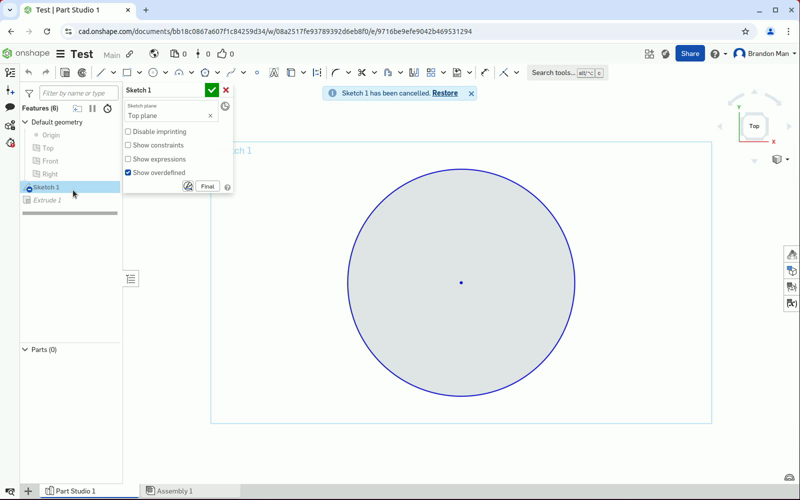
mouse_move(229, 92)
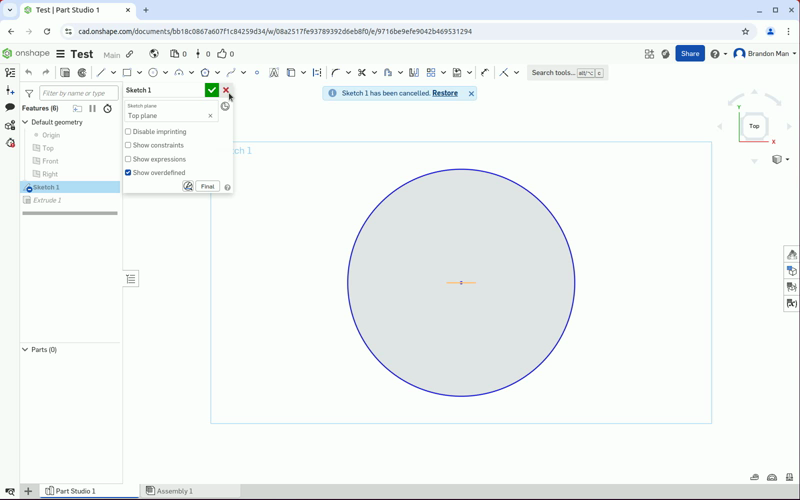
click(229, 92)
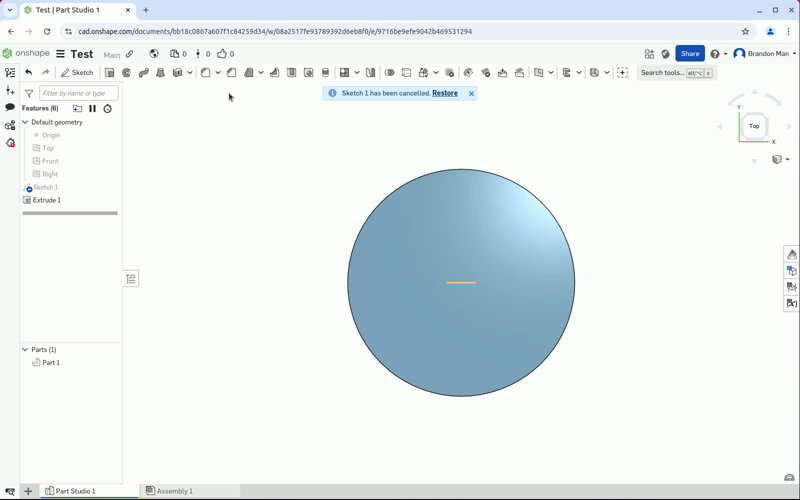
mouse_move(541, 75)
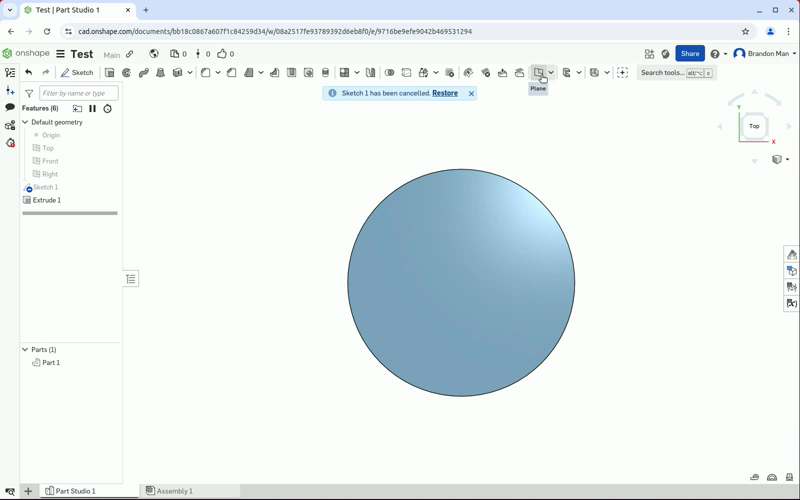
click(541, 75)
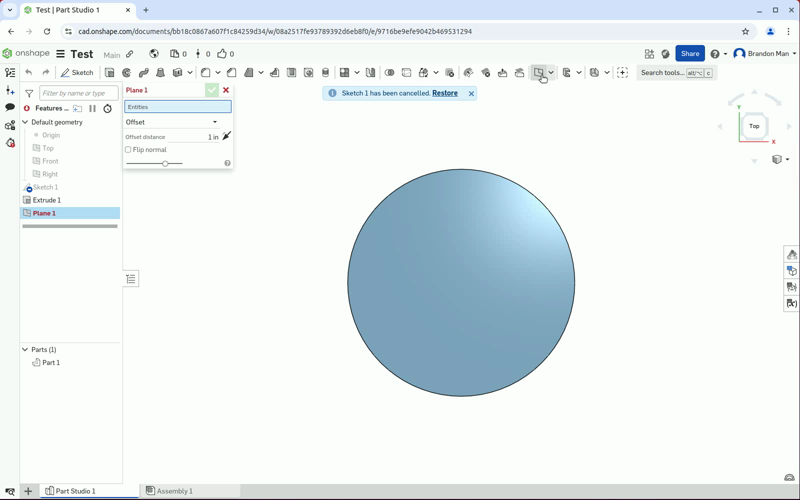
mouse_move(73, 150)
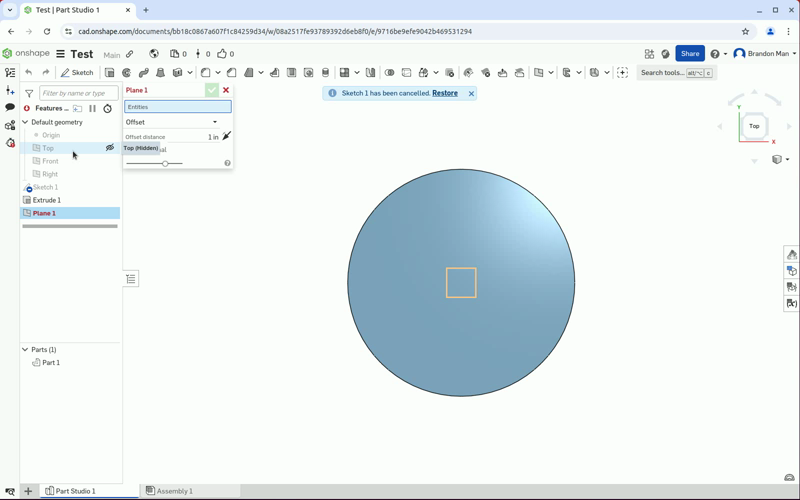
click(73, 150)
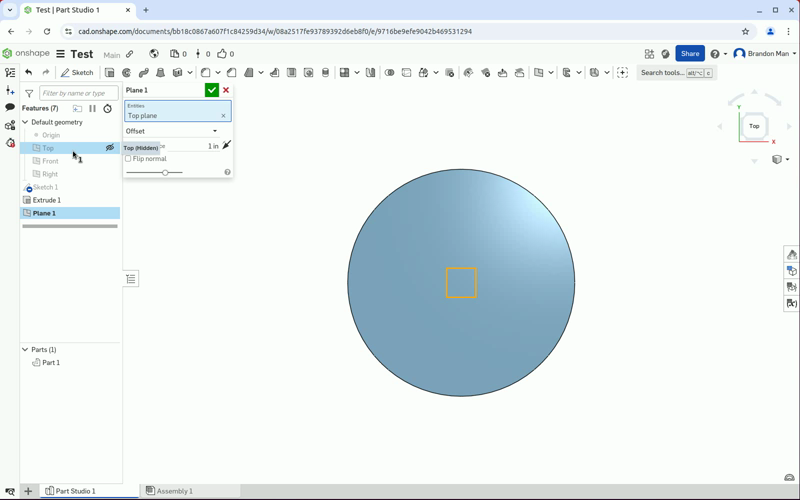
key(tab, 2)
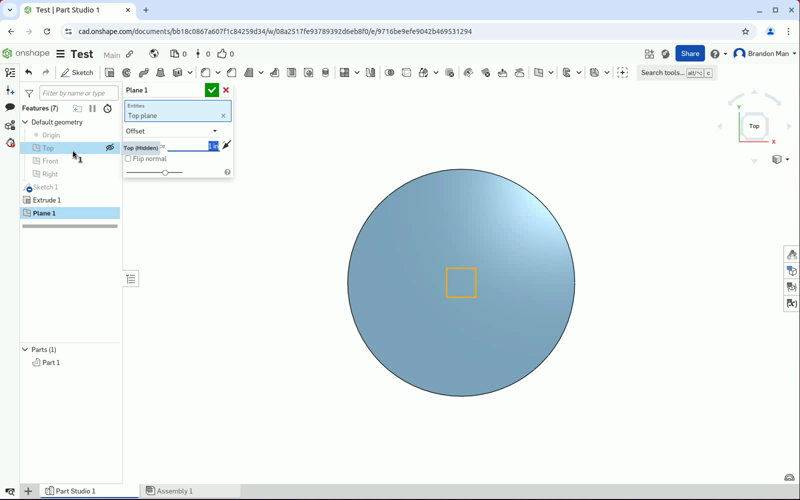
text(5.792)
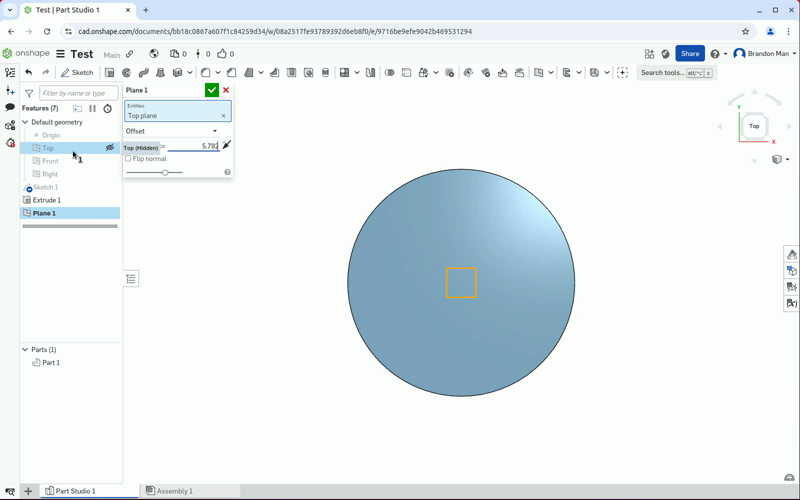
key(enter, 2)
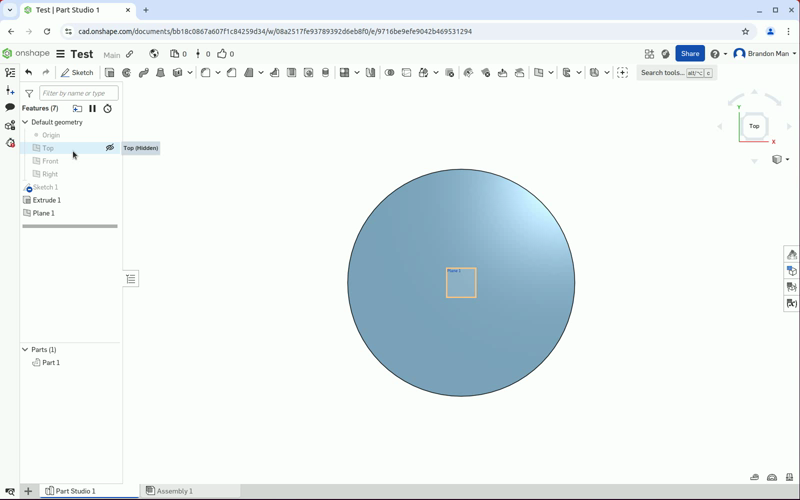
key(shift+s)
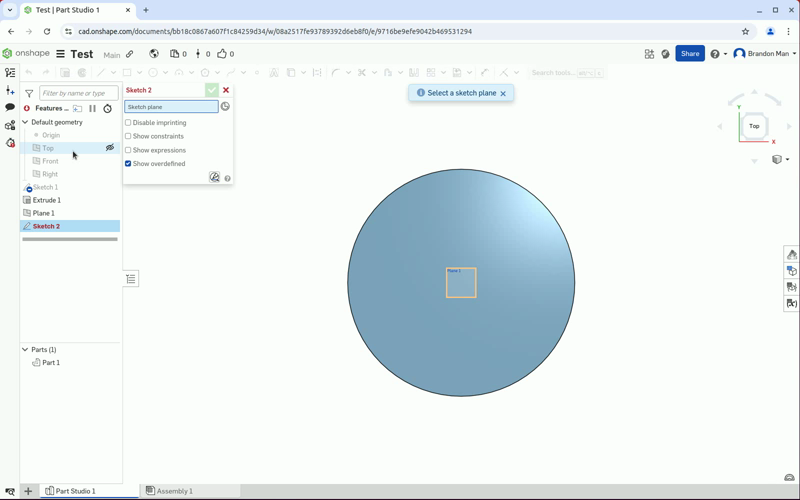
mouse_move(73, 215)
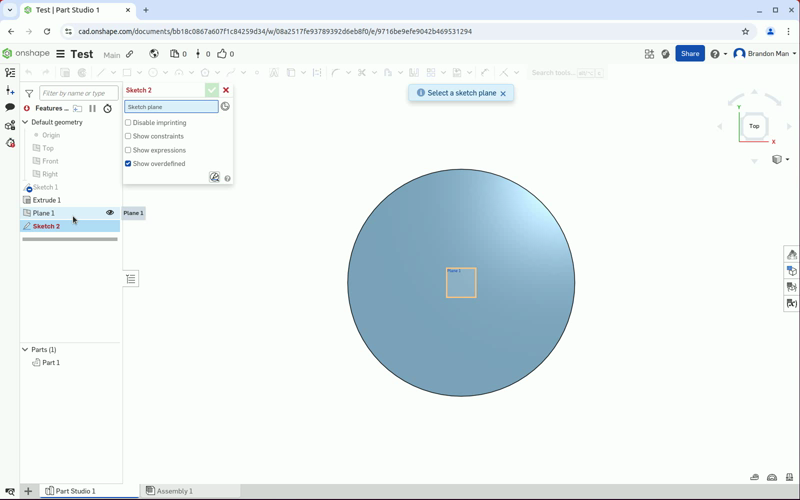
click(73, 215)
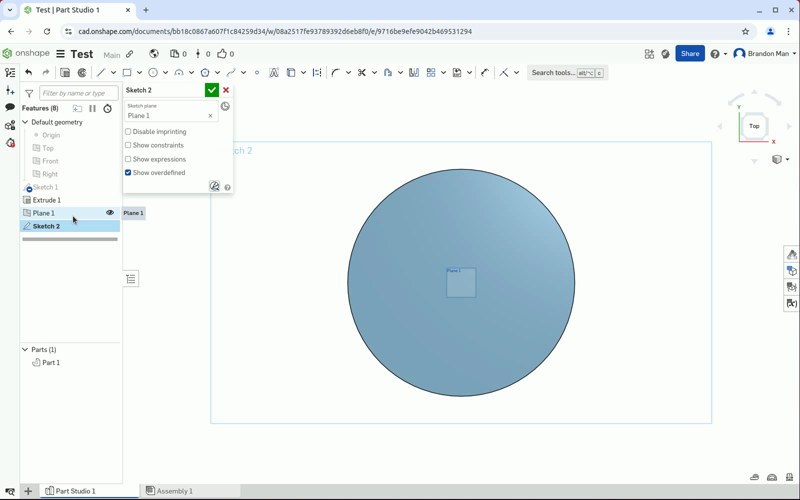
mouse_move(73, 352)
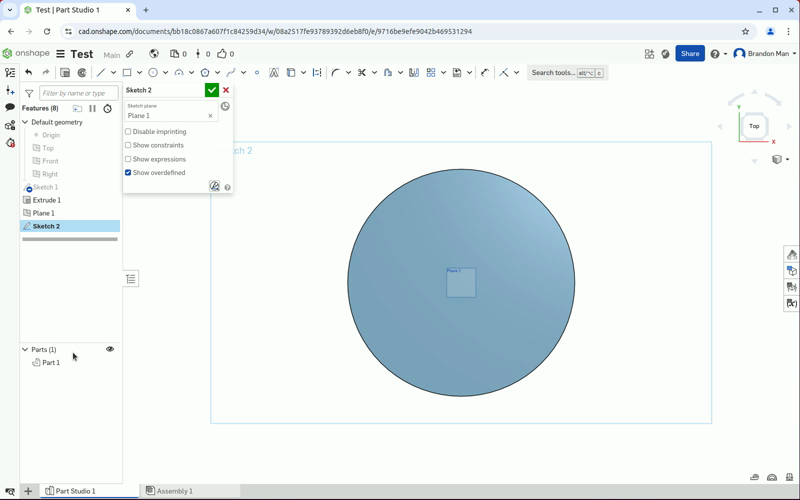
key(y)
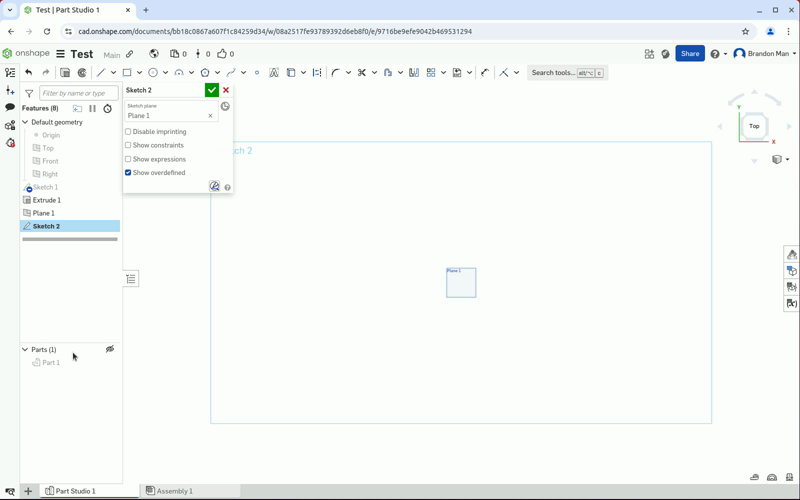
key(c)
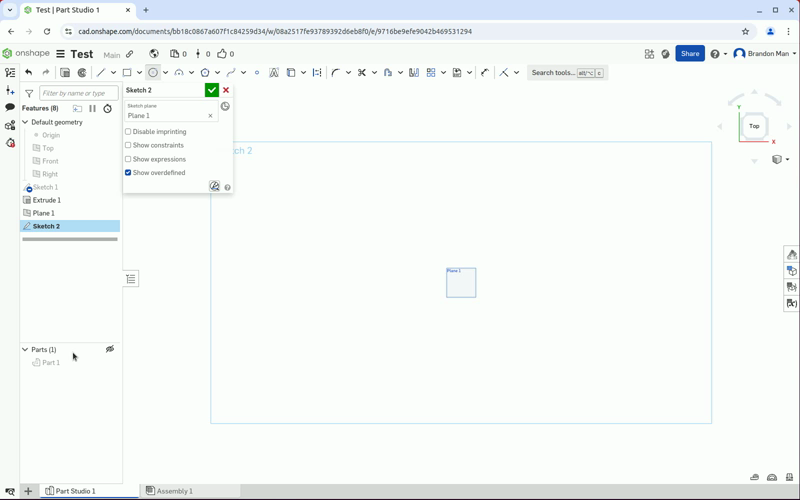
key_down(shift)
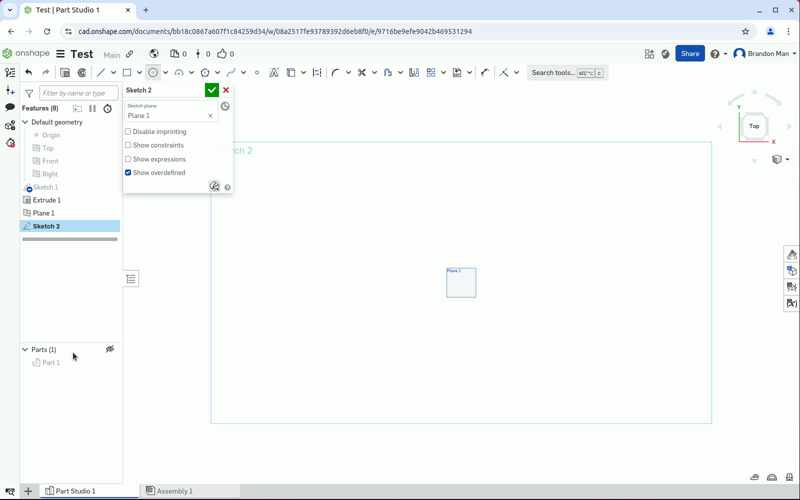
mouse_move(461, 282)
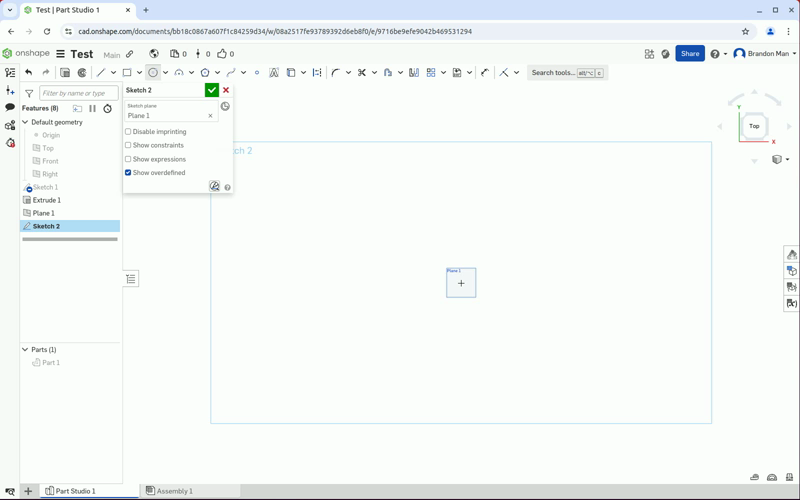
click(461, 282)
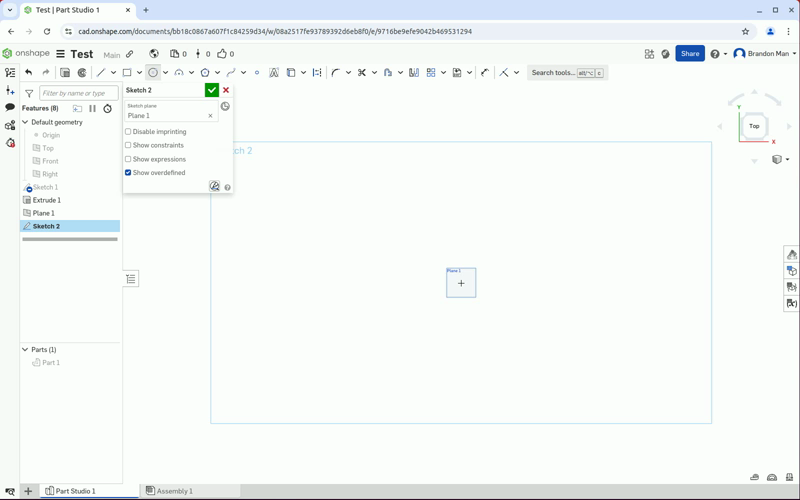
key_up(shift)
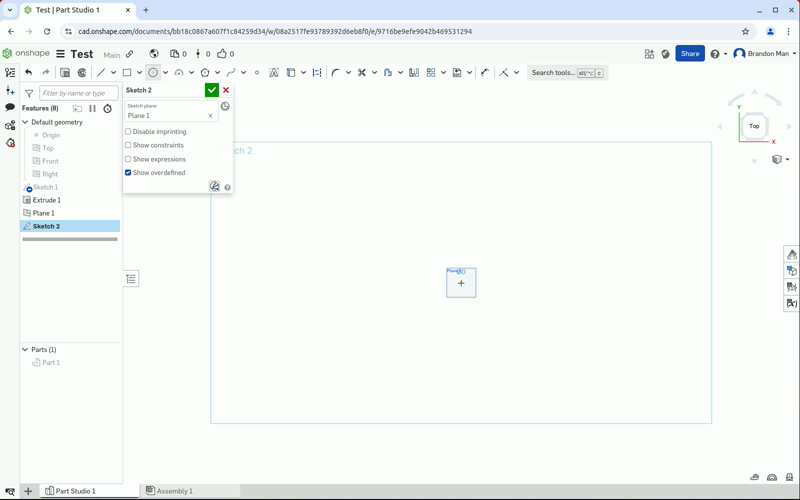
mouse_move(538, 282)
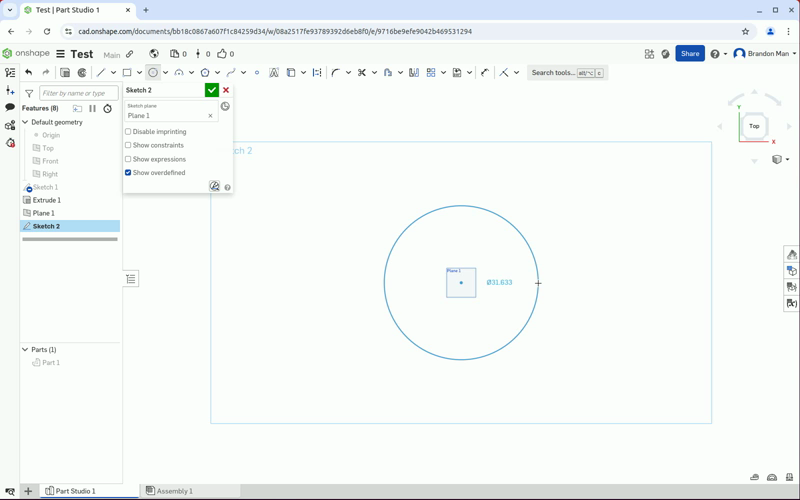
click(538, 282)
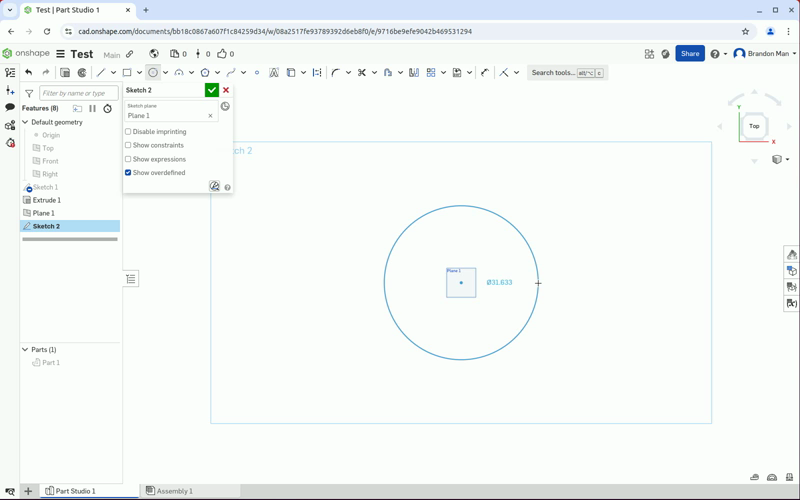
key(esc)
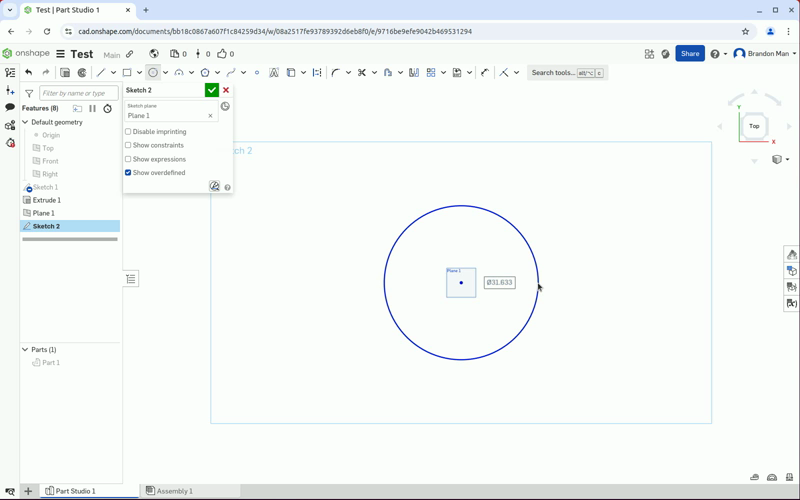
mouse_move(482, 229)
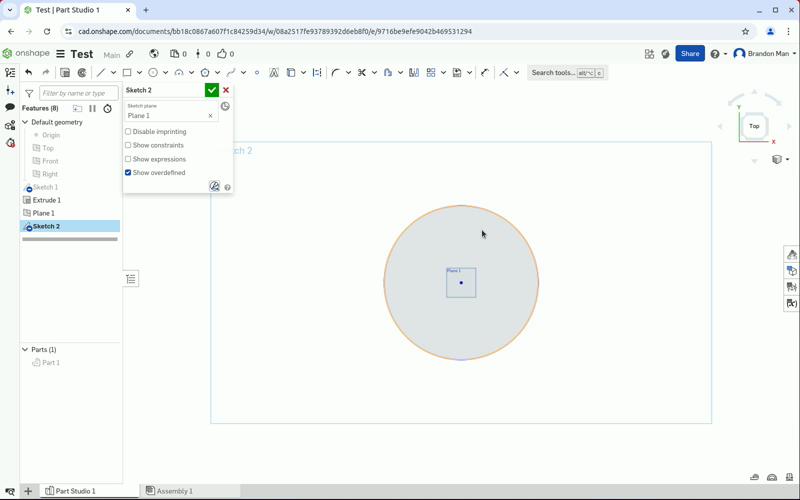
click(482, 229)
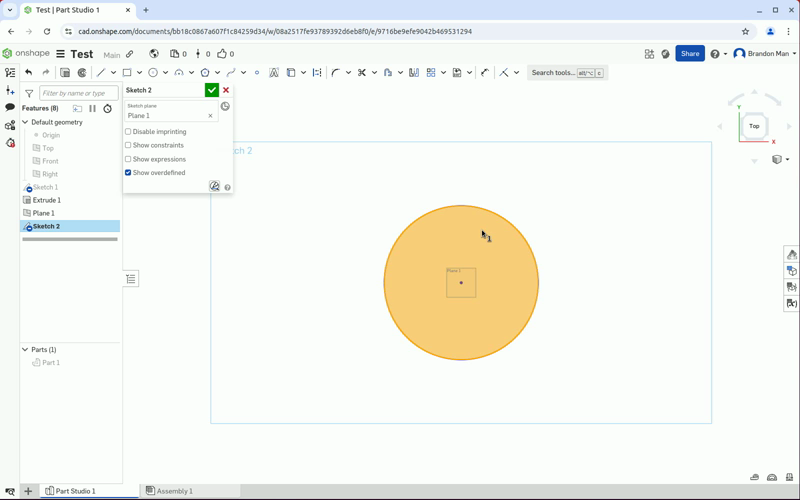
mouse_move(73, 352)
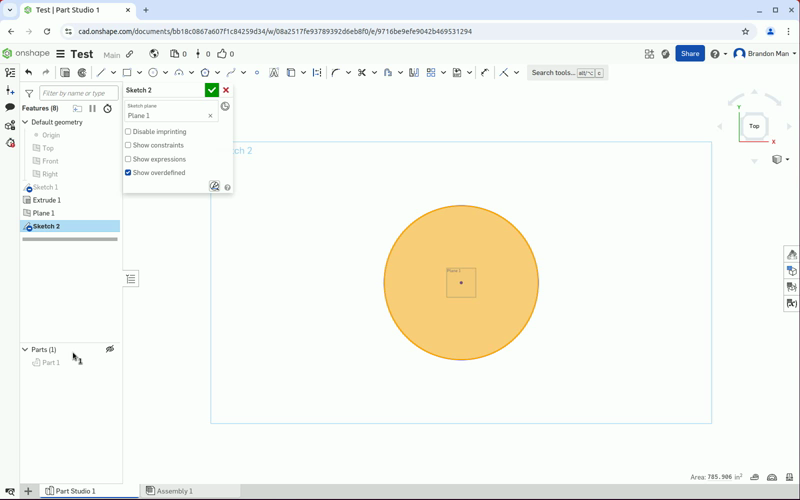
key(shift+y)
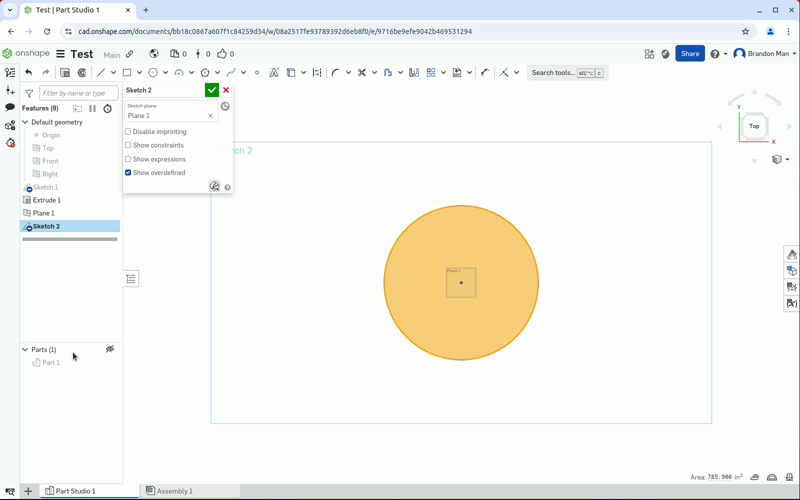
key(shift+e)
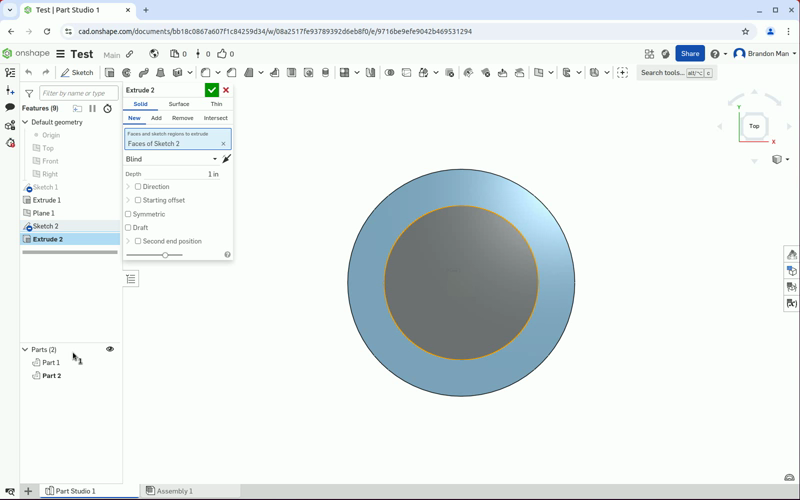
mouse_move(143, 106)
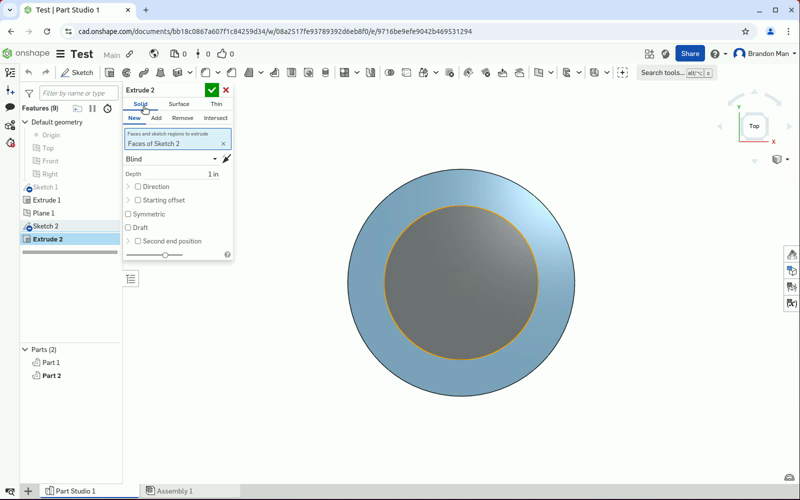
click(143, 106)
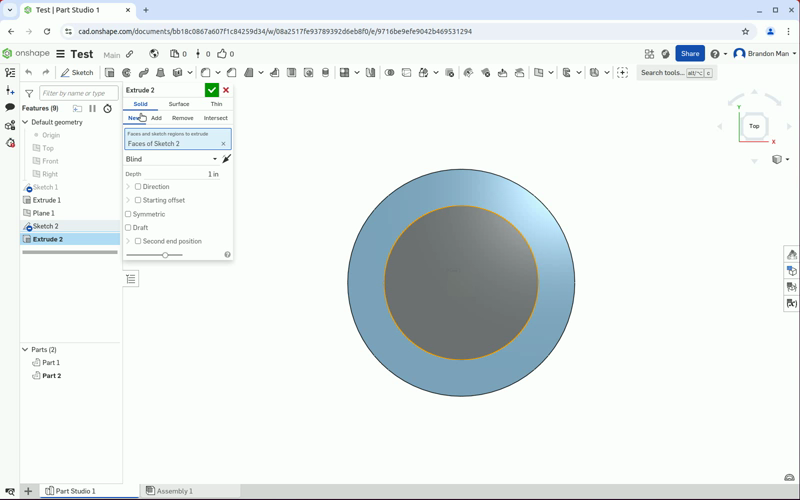
mouse_move(137, 120)
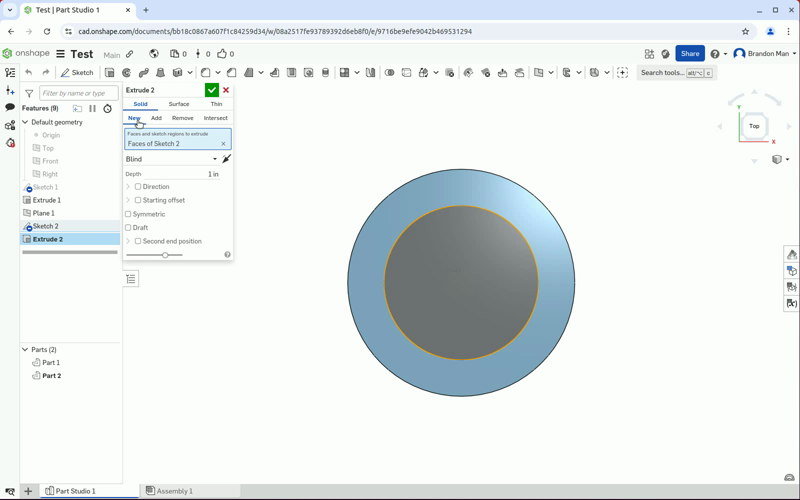
click(137, 120)
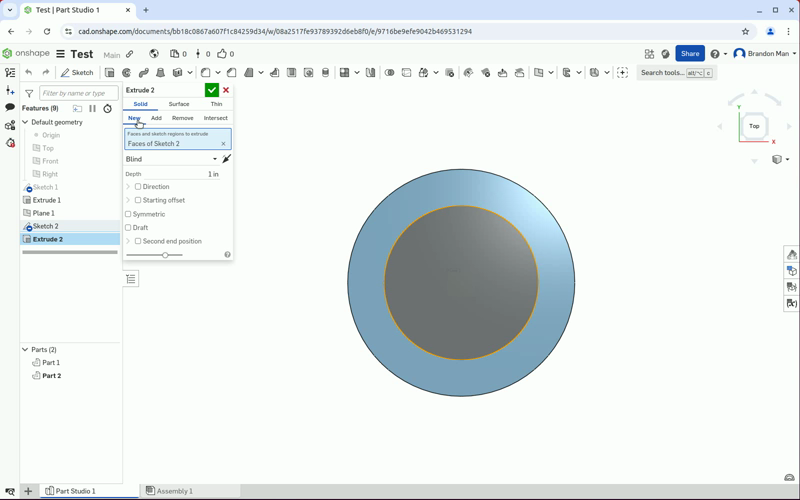
key(tab, 4)
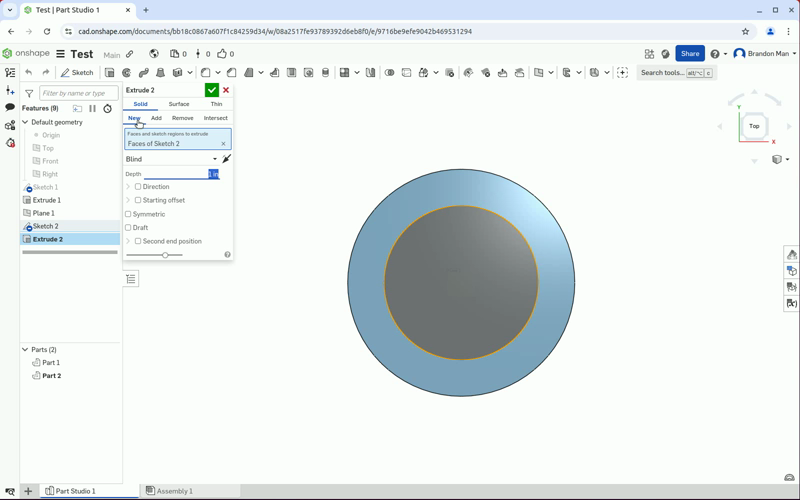
text(4.092)
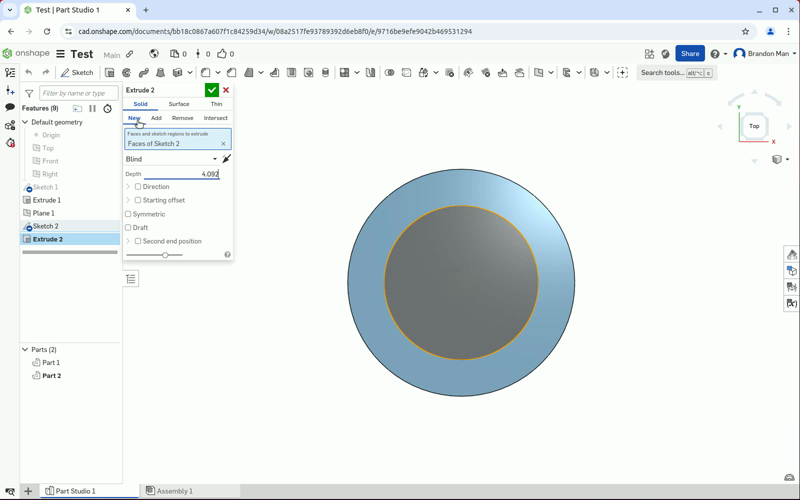
key(enter)
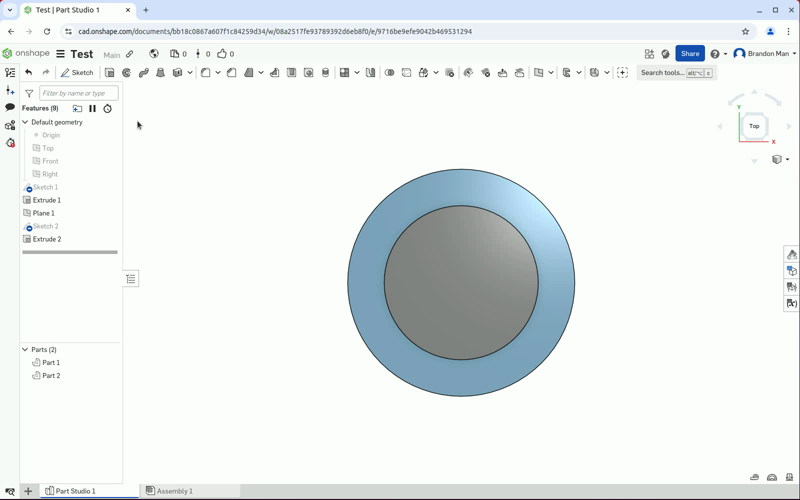
key(shift+h)
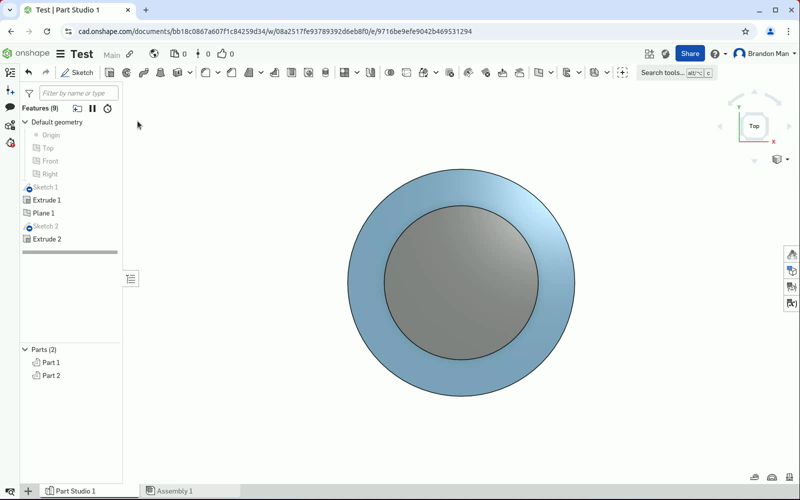
key(shift+h)
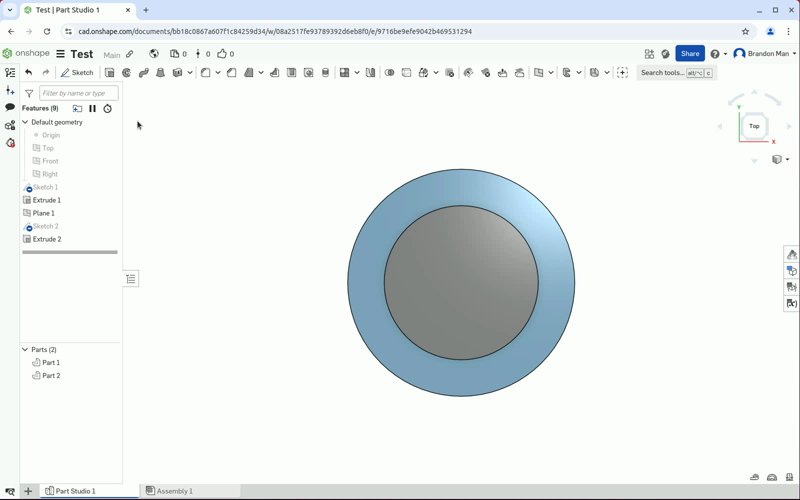
mouse_move(73, 189)
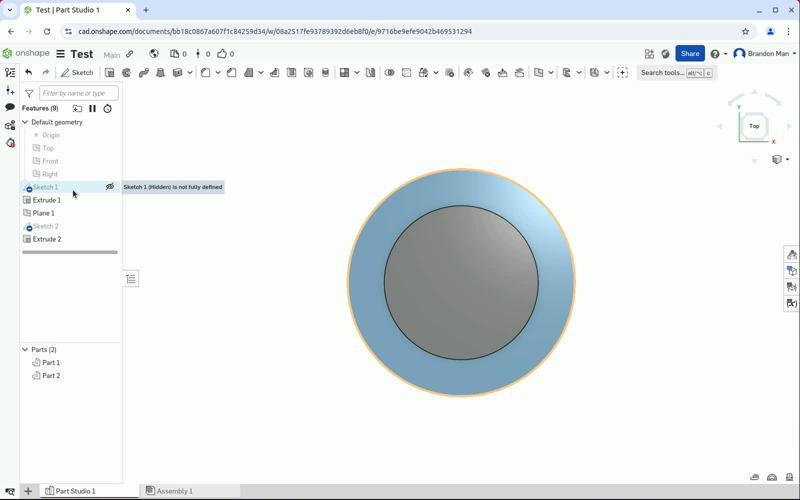
click(73, 189)
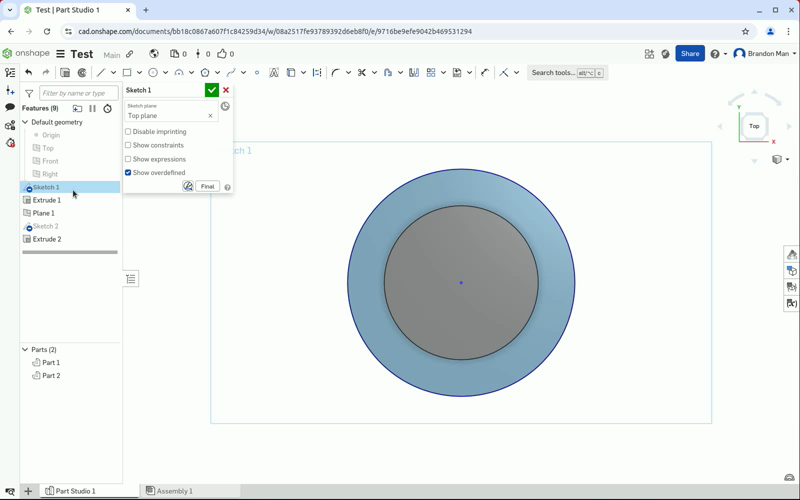
mouse_move(229, 92)
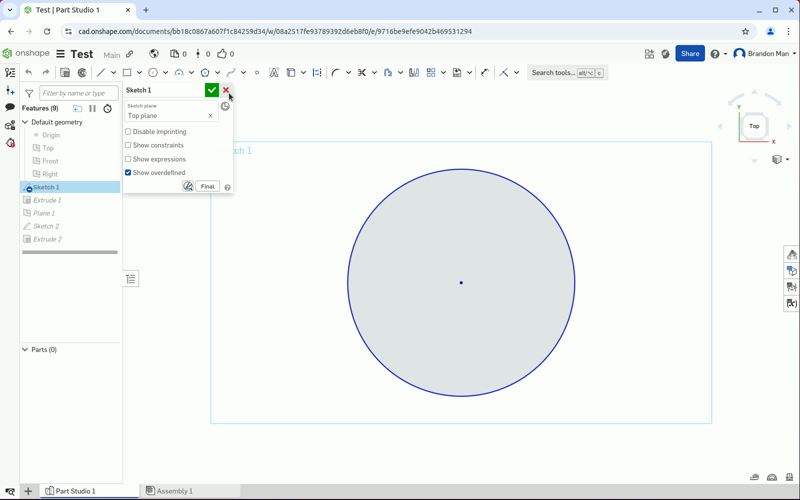
click(229, 92)
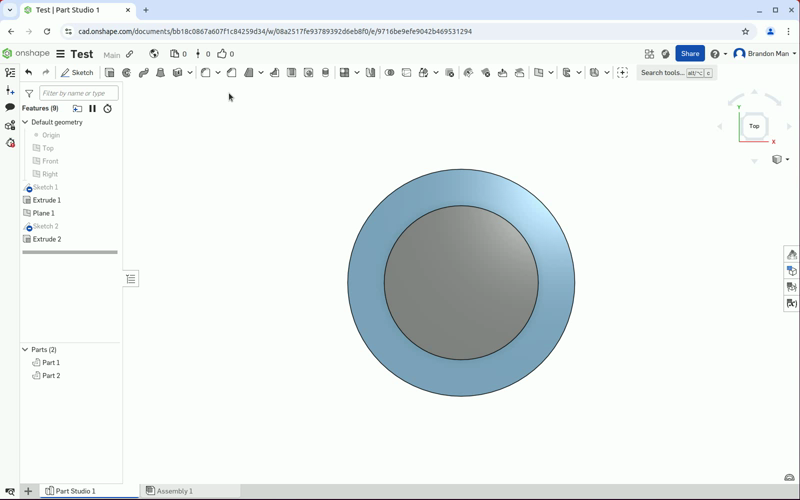
mouse_move(541, 75)
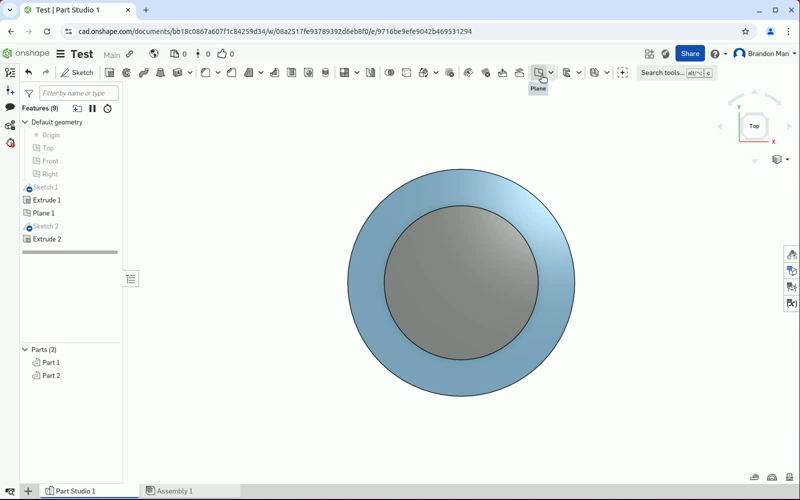
click(541, 75)
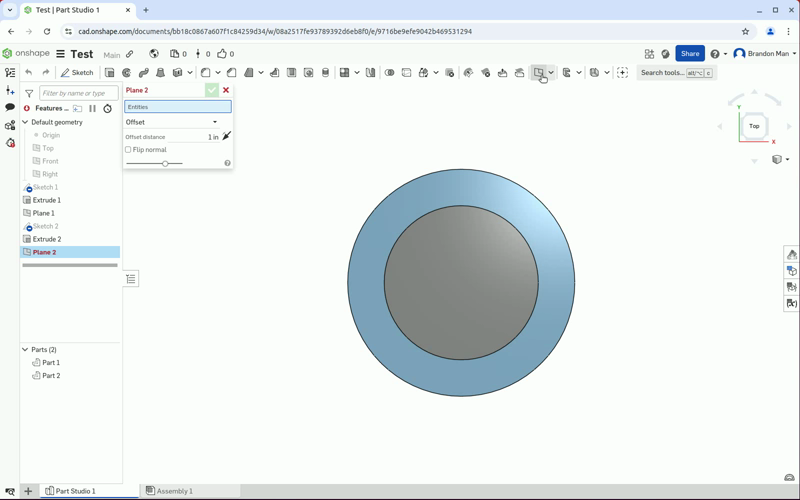
mouse_move(73, 150)
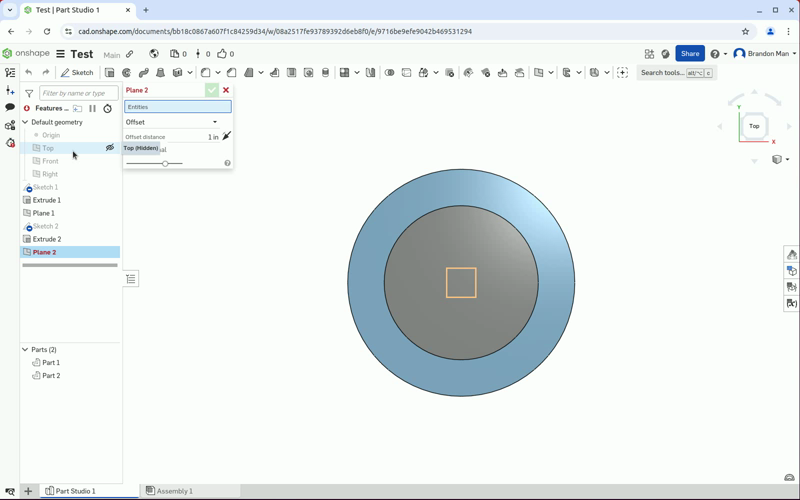
click(73, 150)
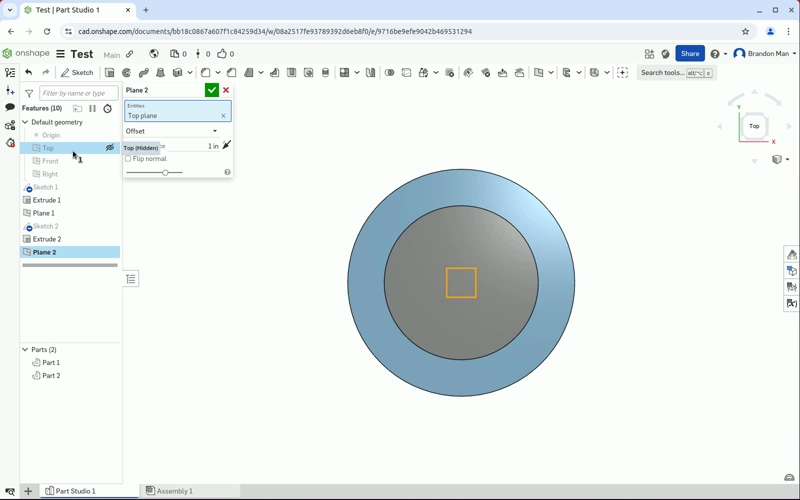
key(tab, 2)
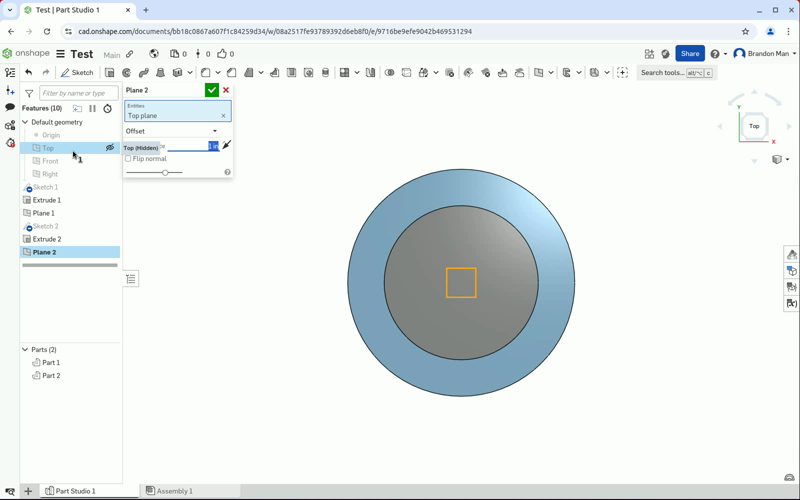
text(9.86)
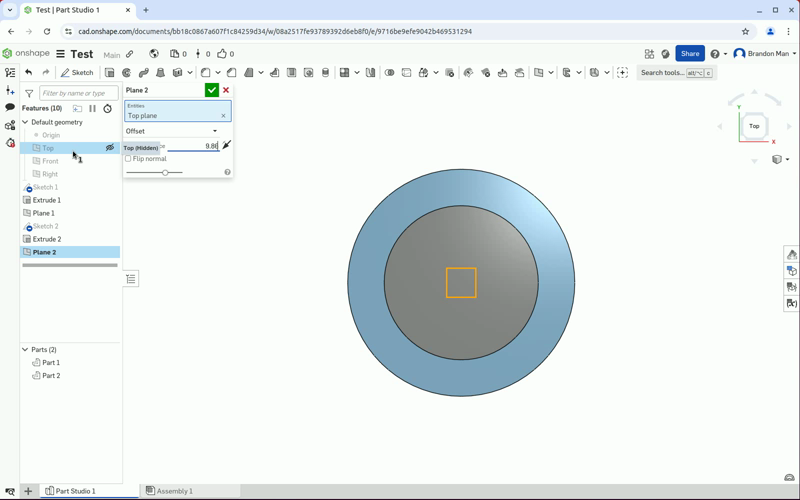
key(enter, 2)
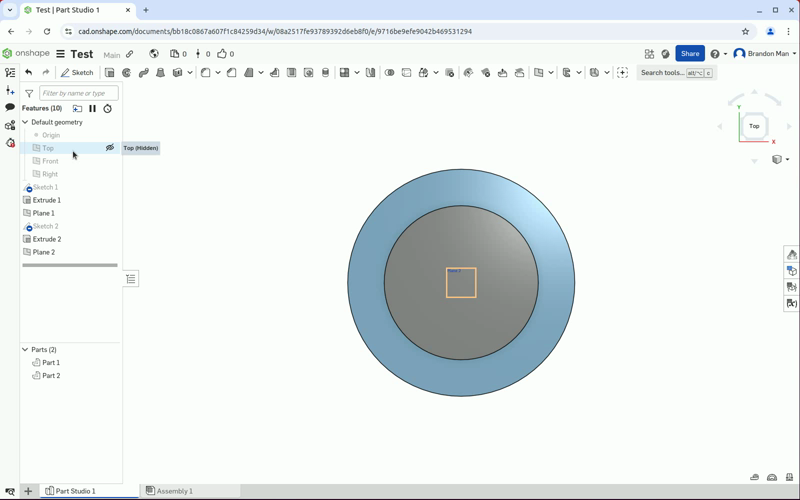
key(shift+s)
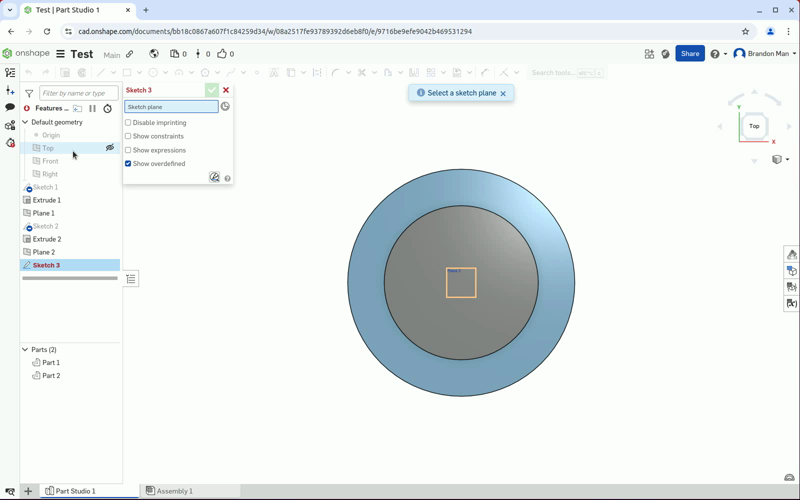
mouse_move(73, 254)
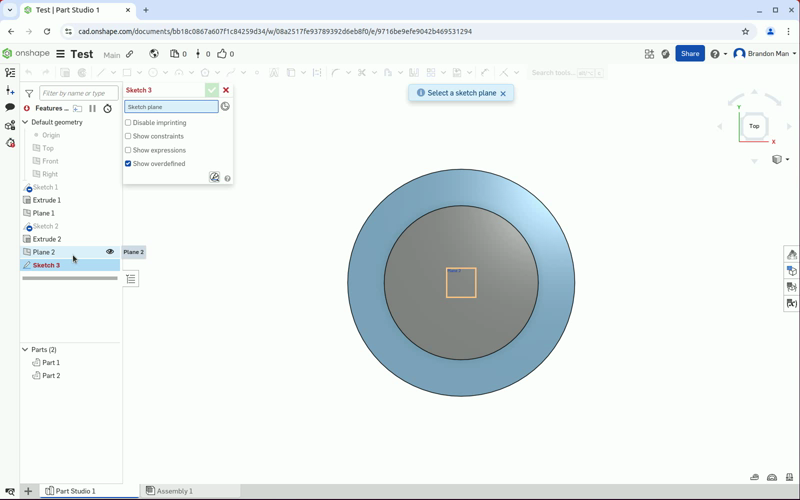
click(73, 254)
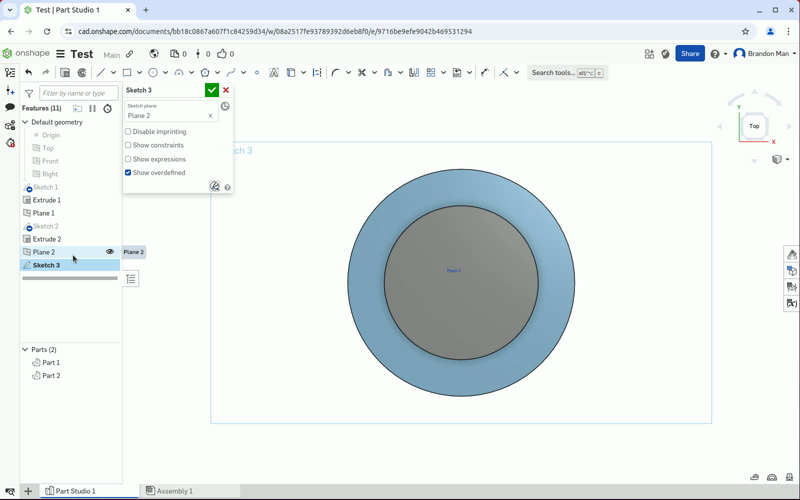
mouse_move(73, 352)
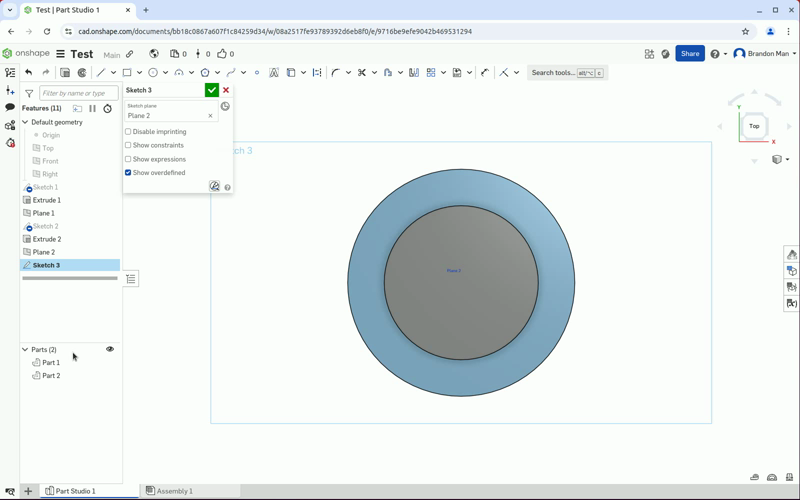
key(y)
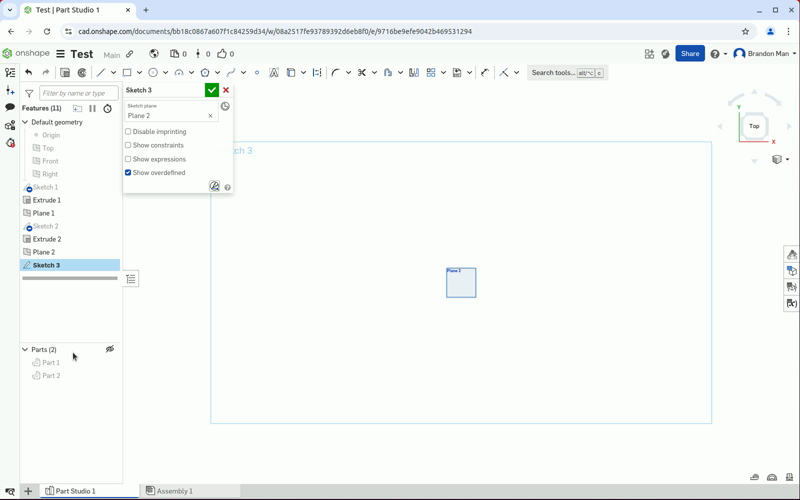
key(c)
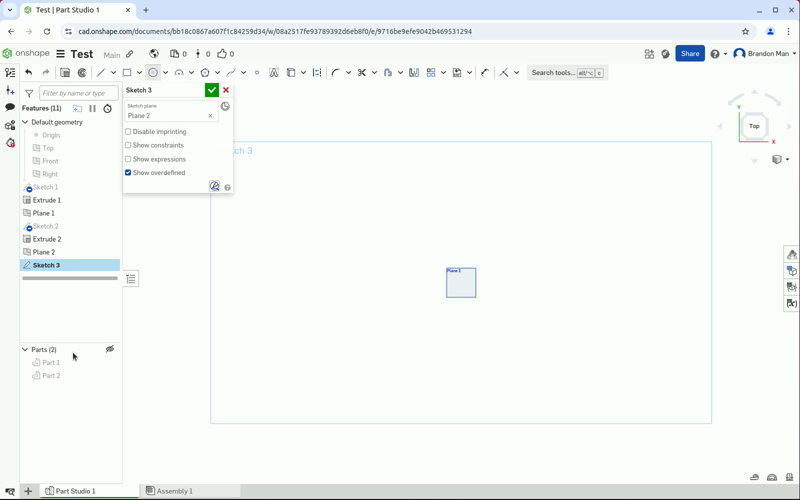
key_down(shift)
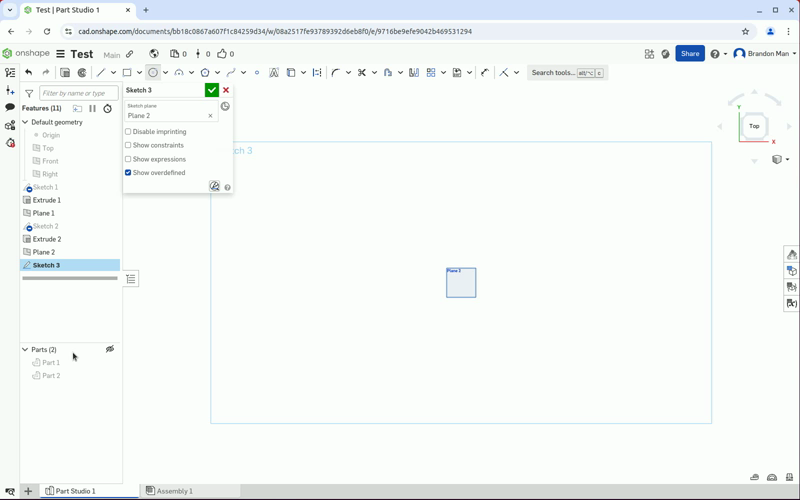
mouse_move(461, 282)
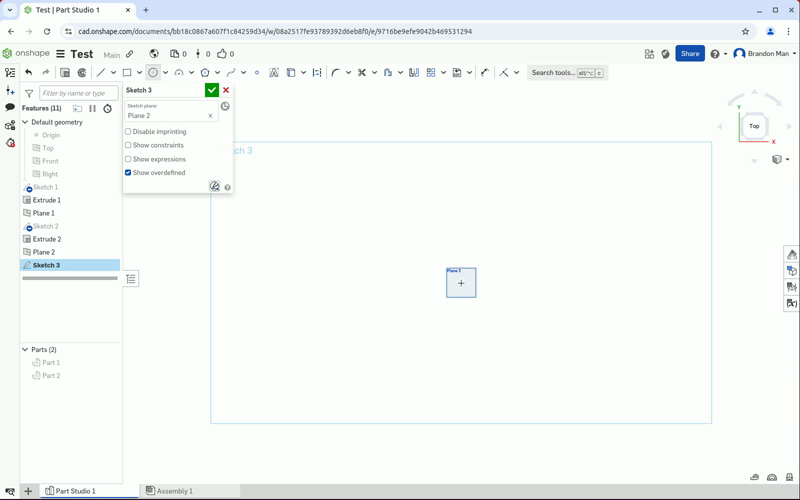
click(461, 282)
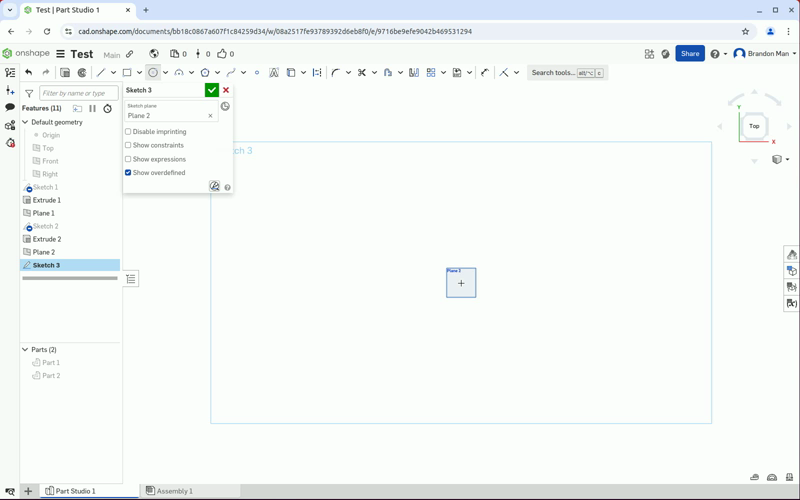
key_up(shift)
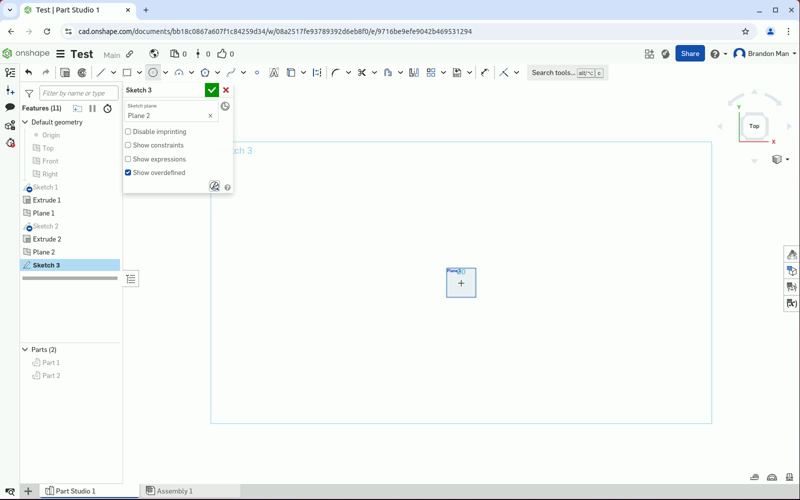
mouse_move(510, 282)
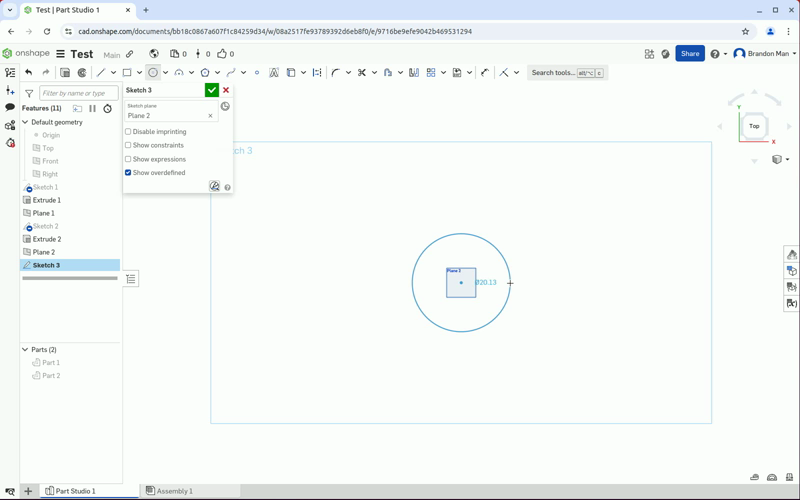
click(510, 282)
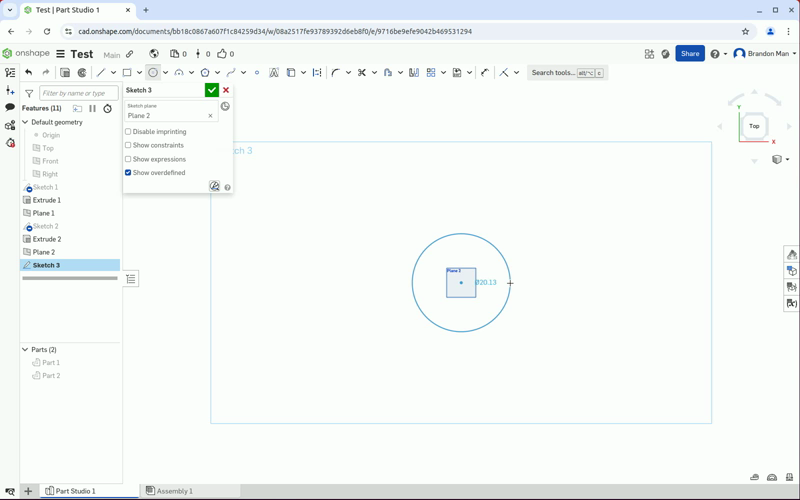
key(esc)
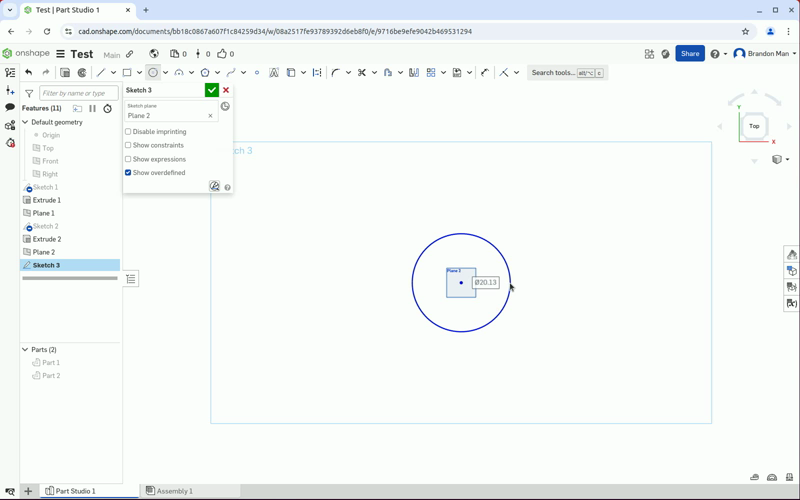
mouse_move(450, 245)
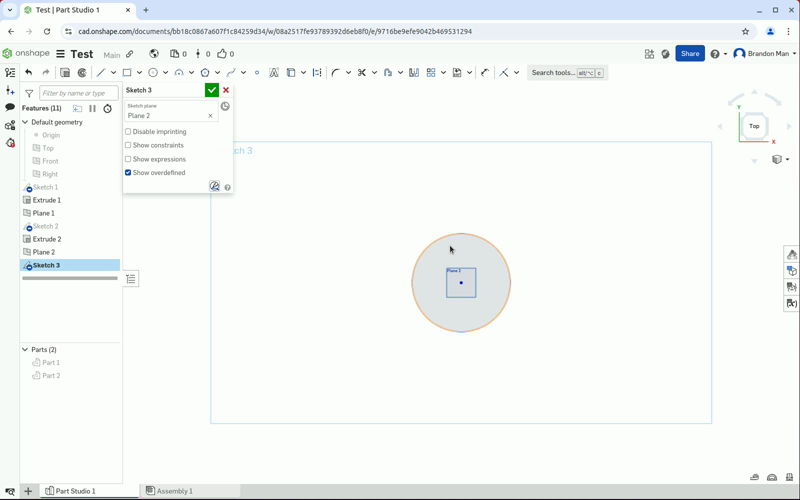
click(450, 245)
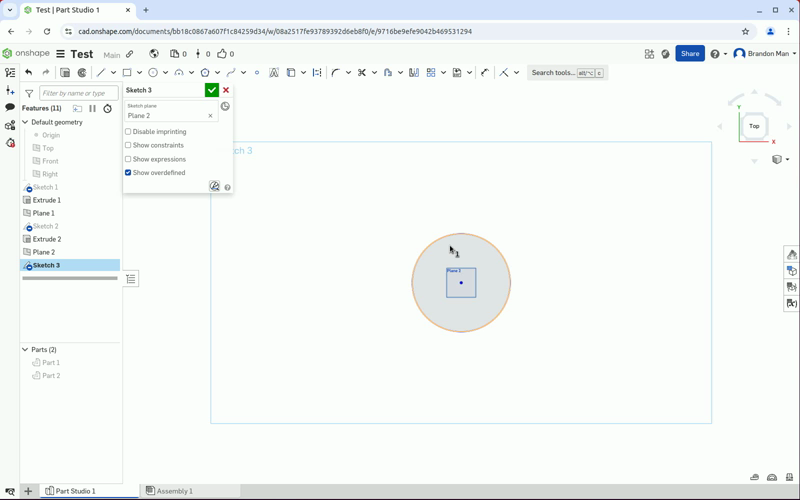
mouse_move(73, 352)
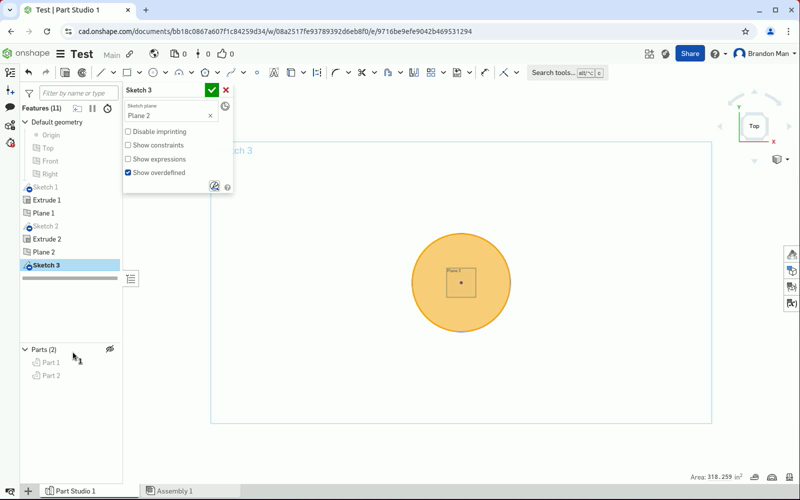
key(shift+y)
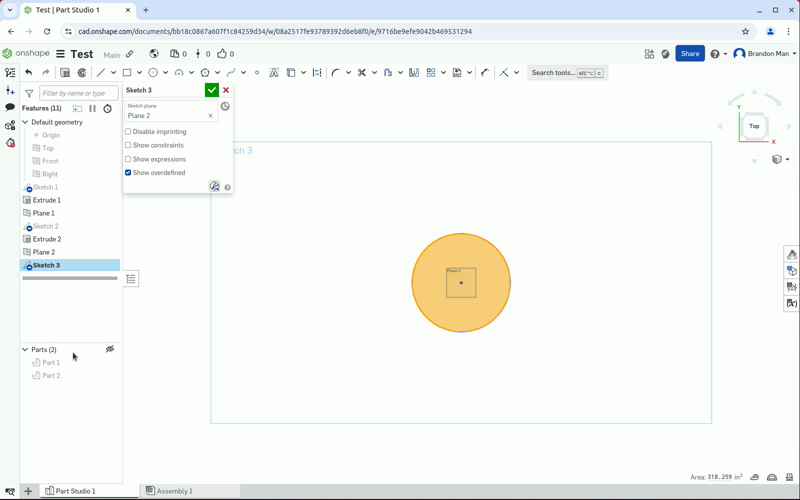
key(shift+e)
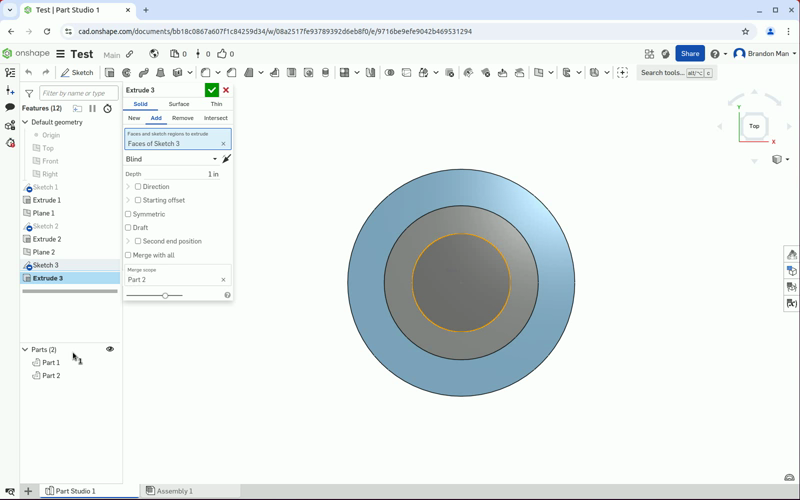
mouse_move(143, 106)
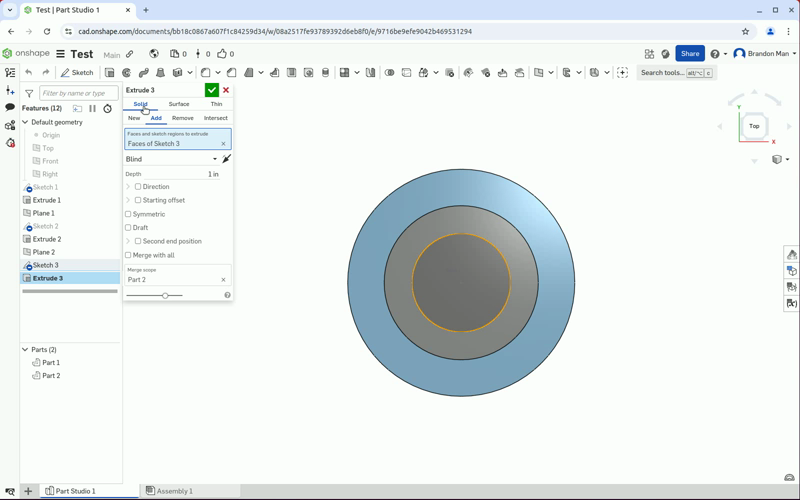
click(143, 106)
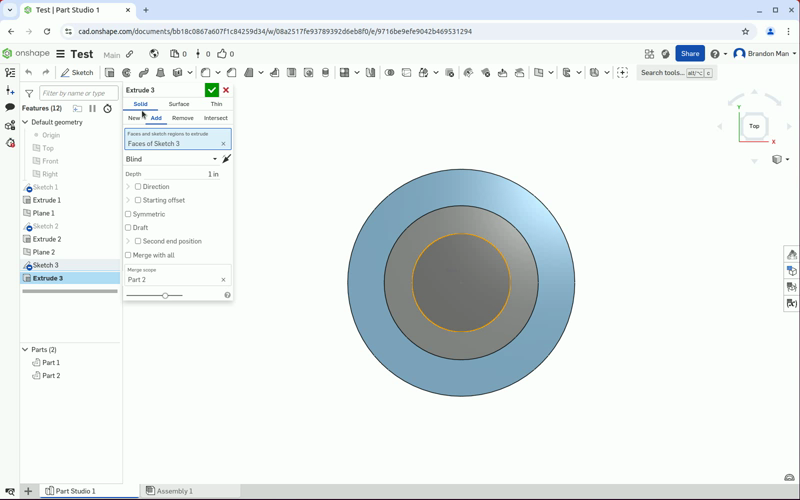
mouse_move(137, 120)
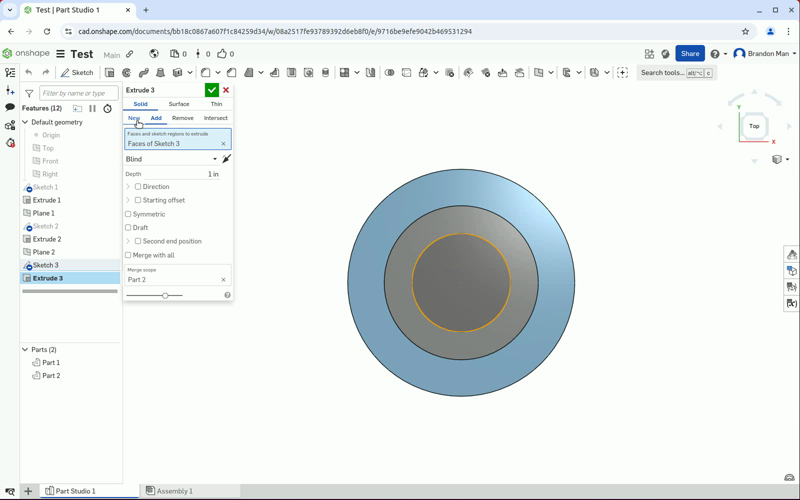
click(137, 120)
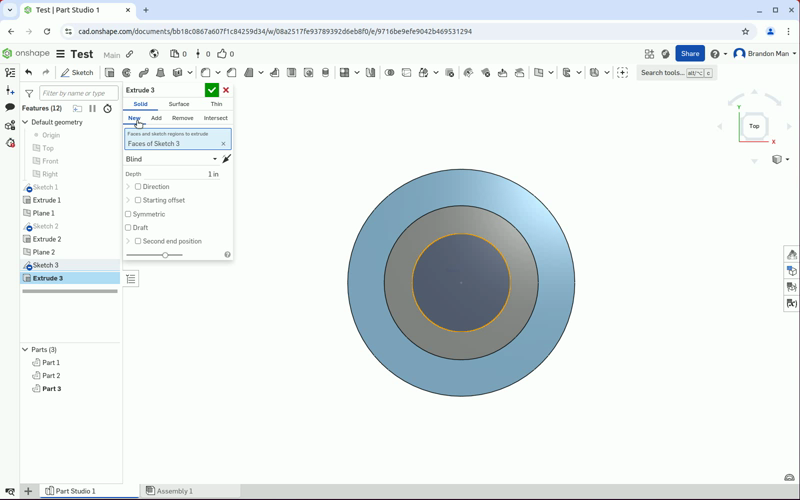
key(tab, 4)
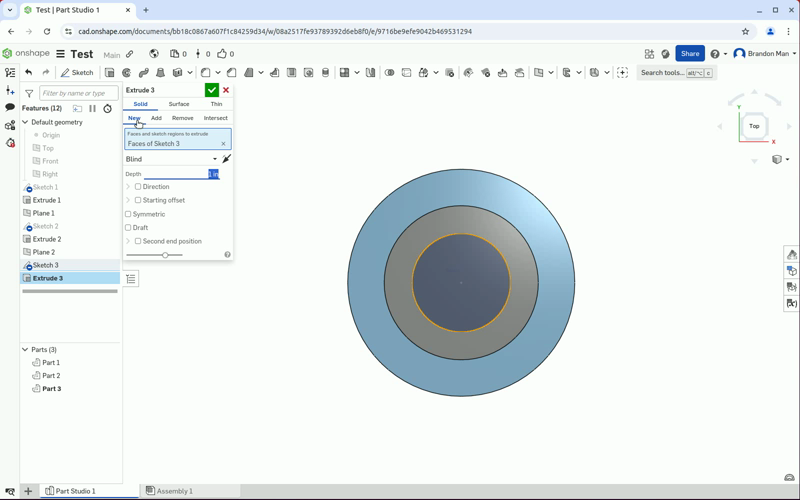
text(6.499)
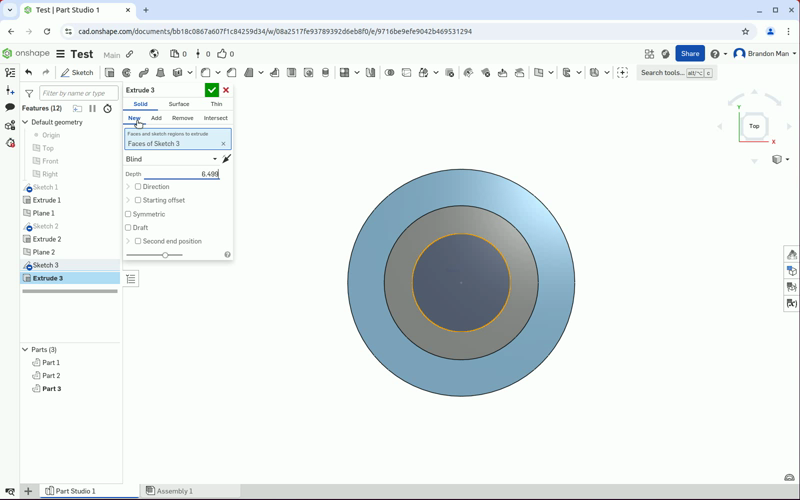
key(enter)
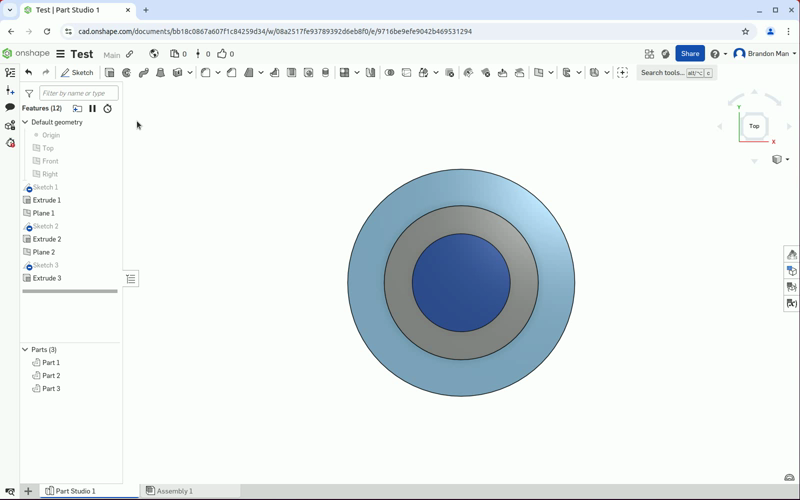
key(shift+h)
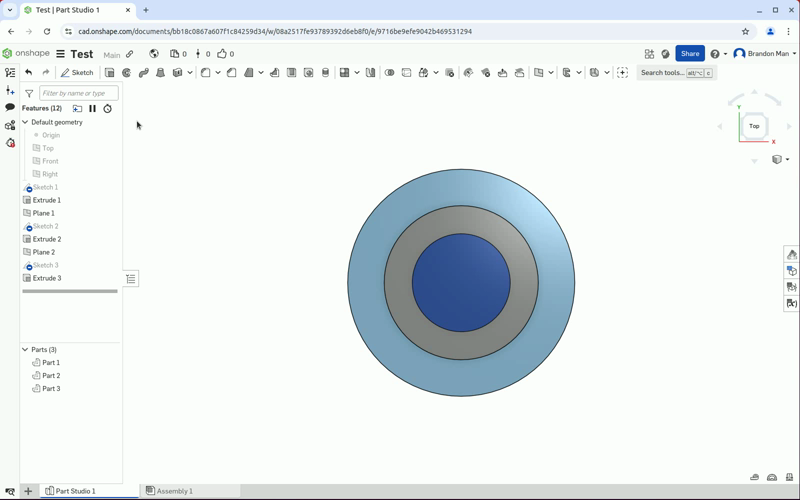
key(shift+h)
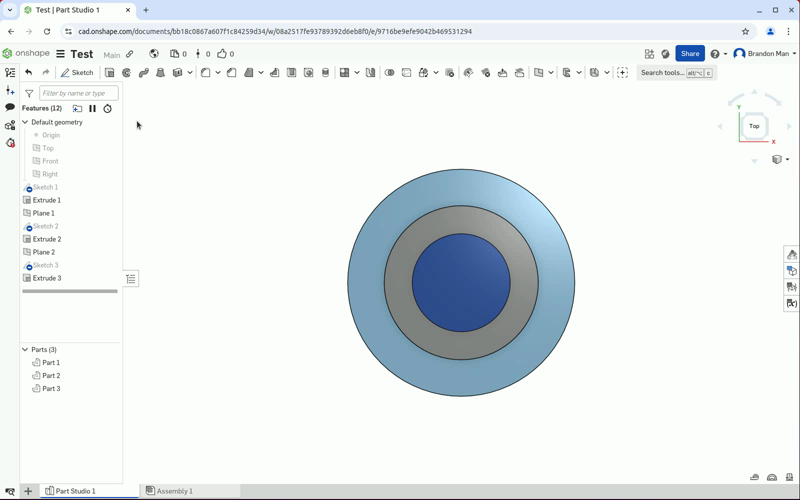
key(shift+7)
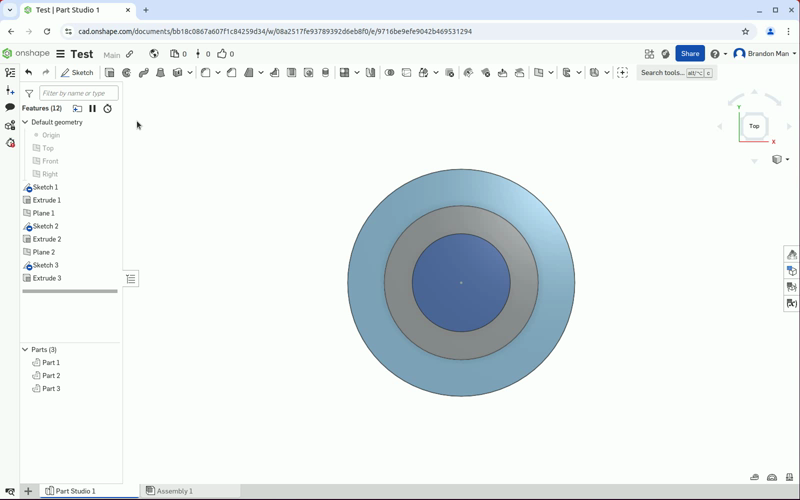
key(up, 3)
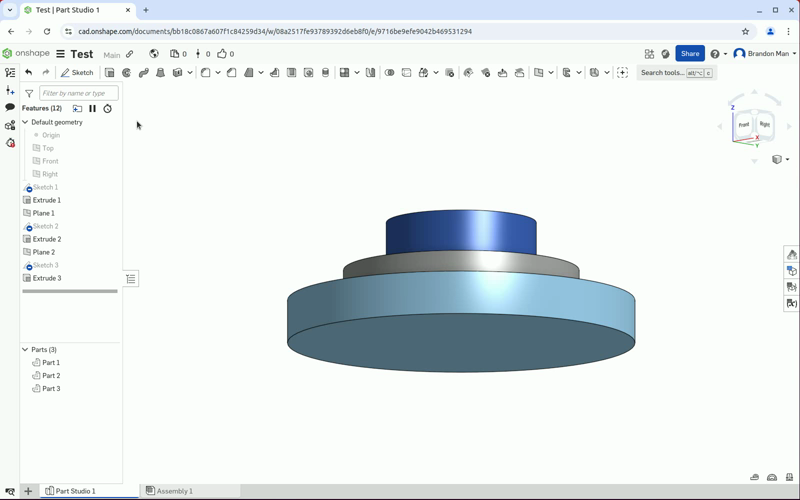
key(left, 3)
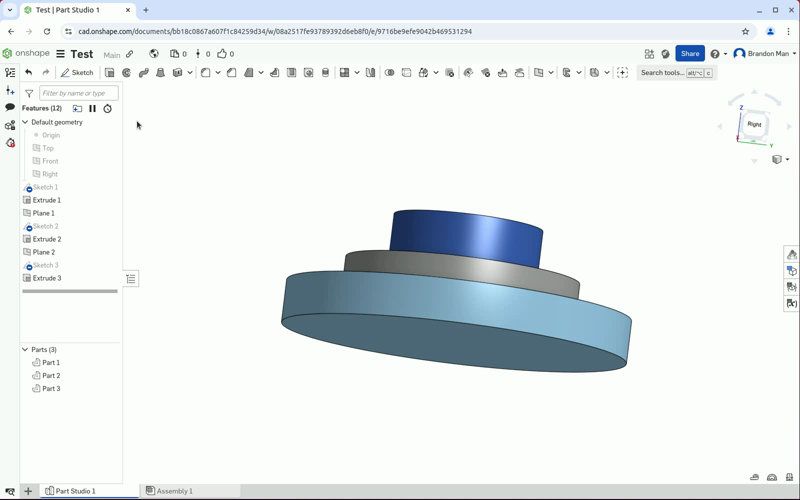
key(right, 3)
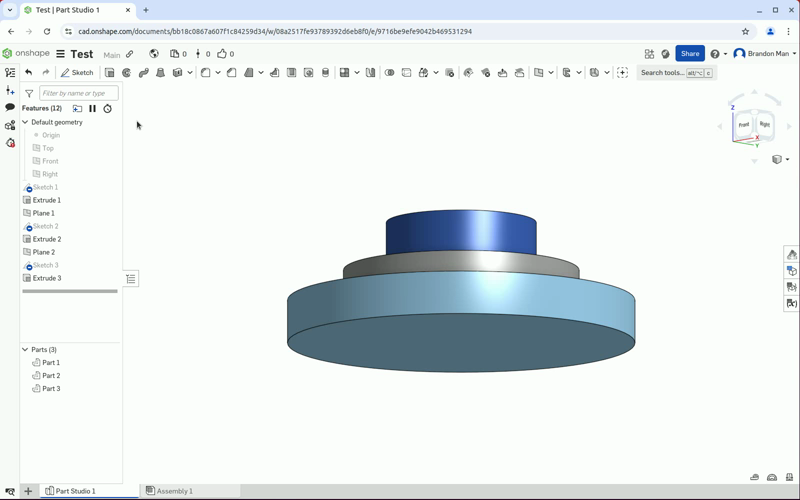
key(down, 3)
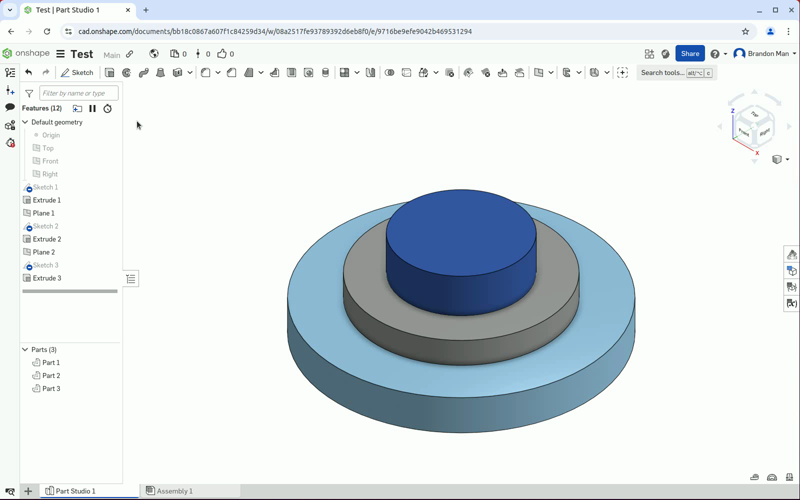
mouse_move(73, 189)
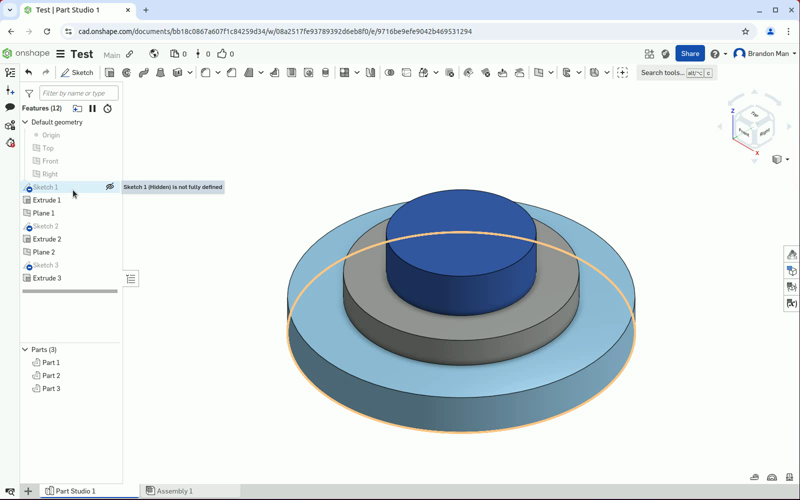
click(73, 189)